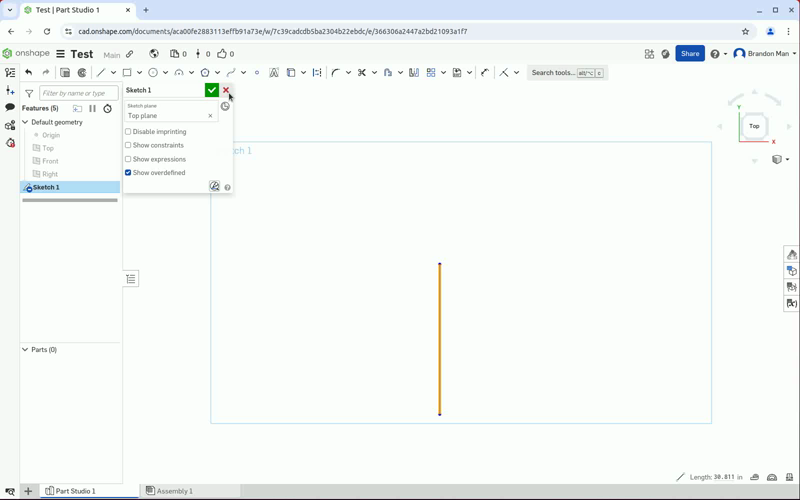
key(shift+h)
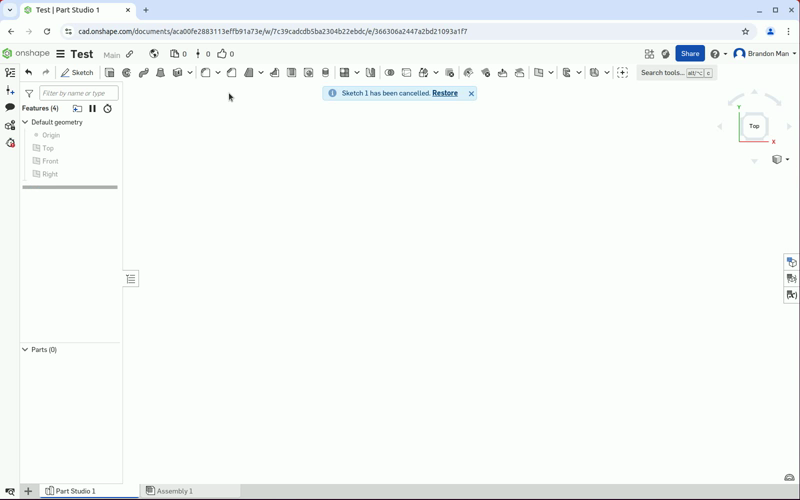
mouse_move(73, 352)
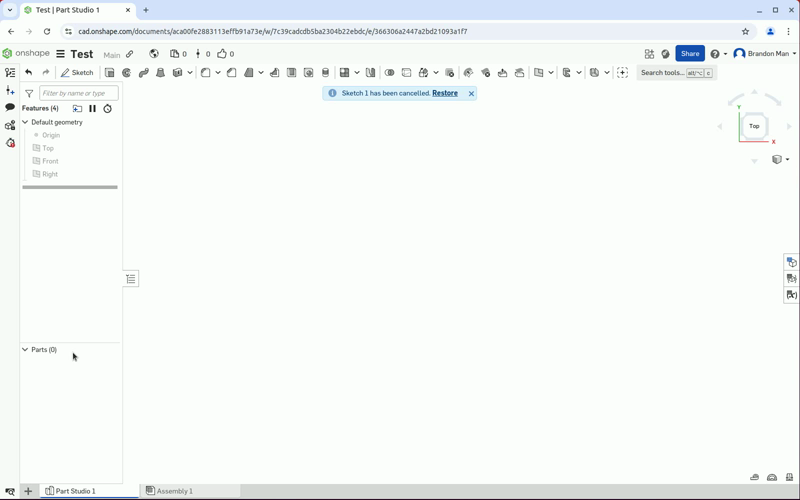
key(y)
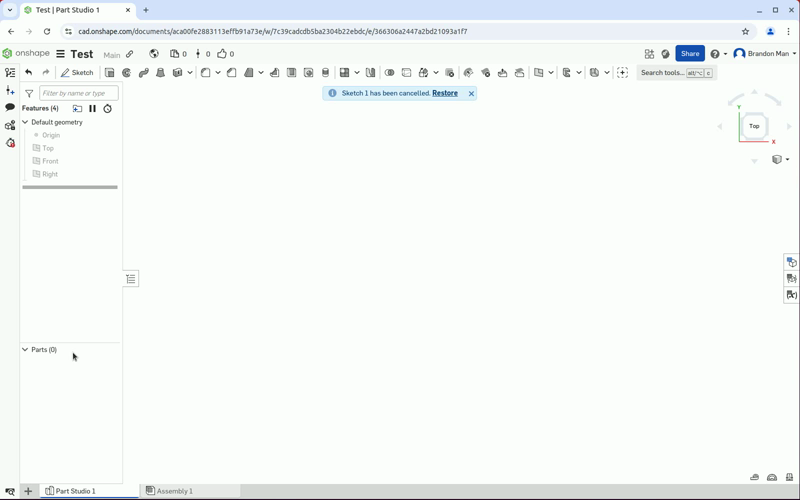
key(shift+p)
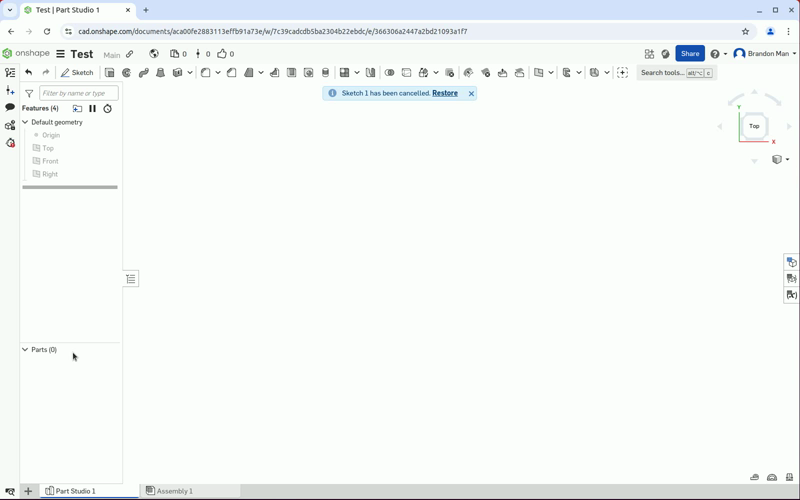
key(space)
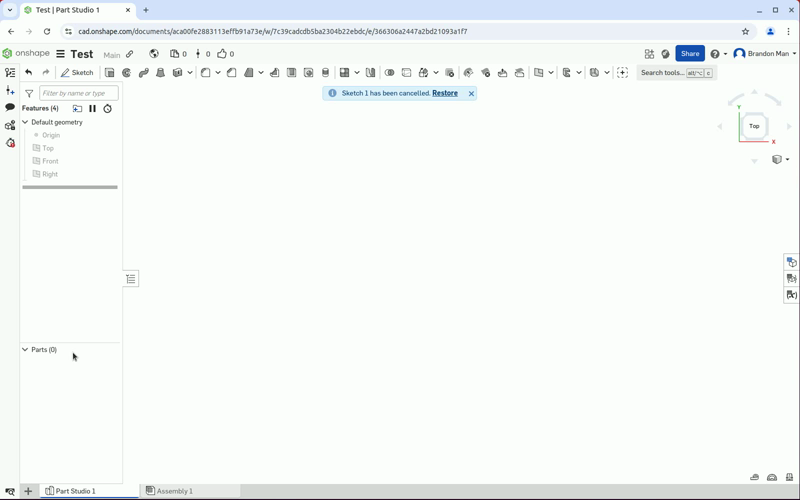
key_down(shift)
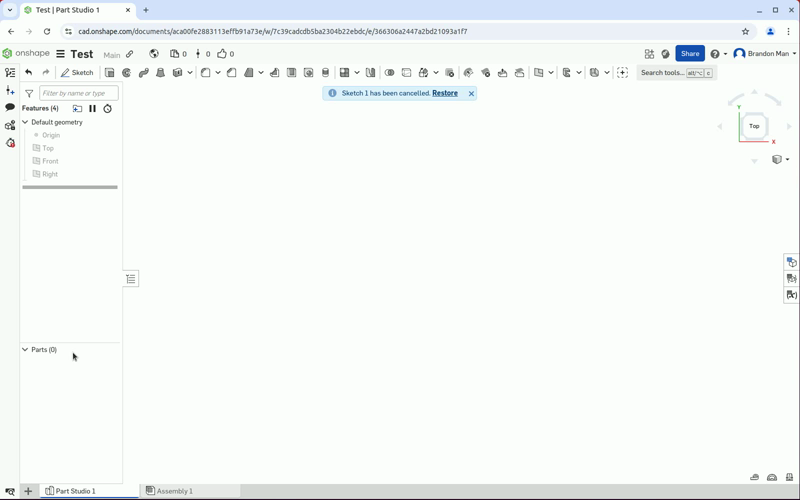
key(up)
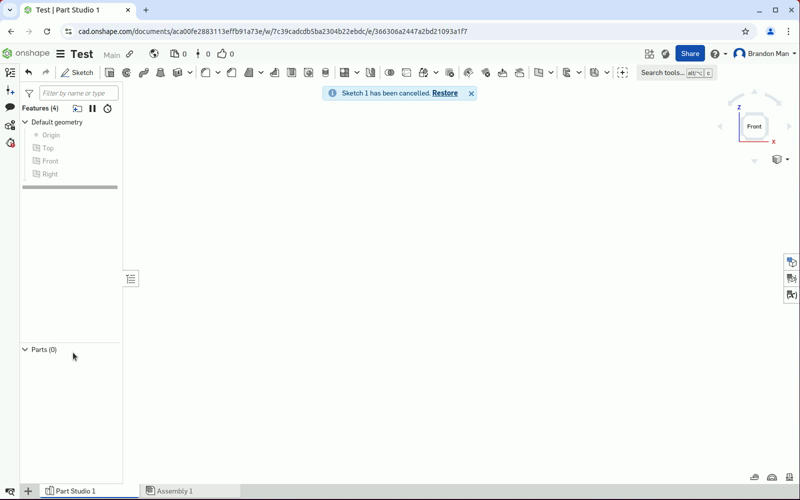
key_up(shift)
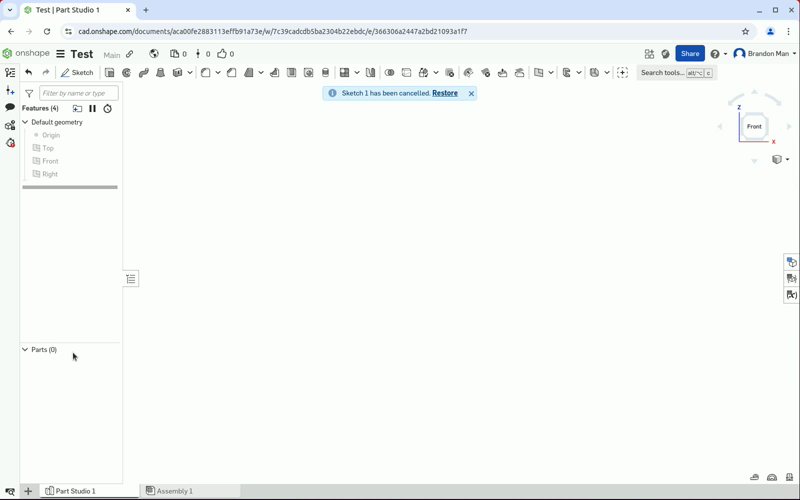
mouse_move(73, 352)
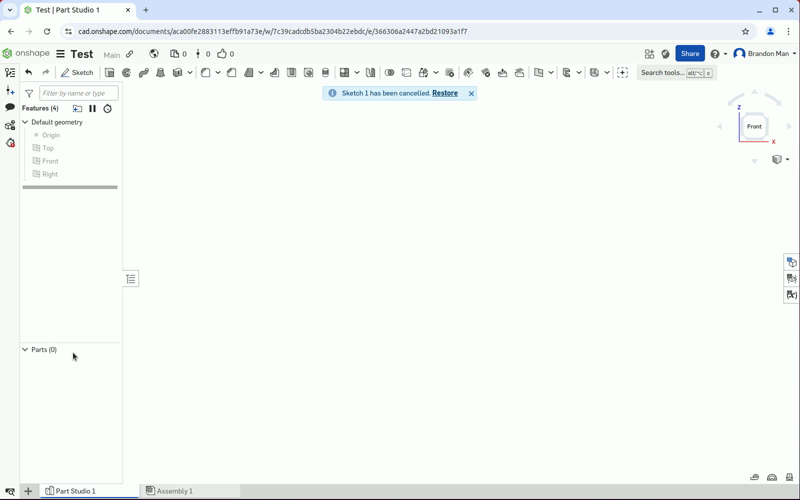
key(shift+y)
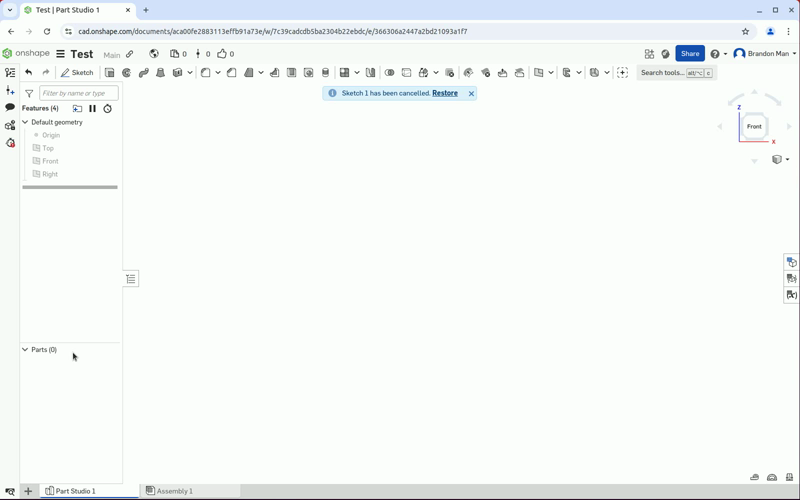
key(shift+s)
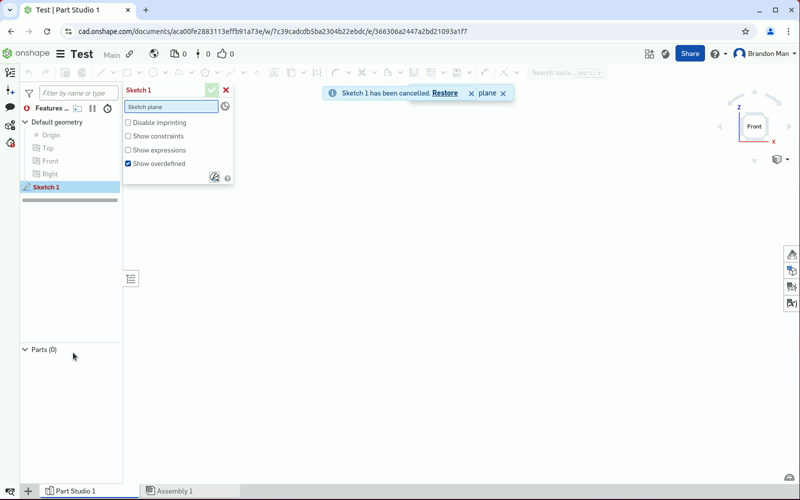
mouse_move(73, 163)
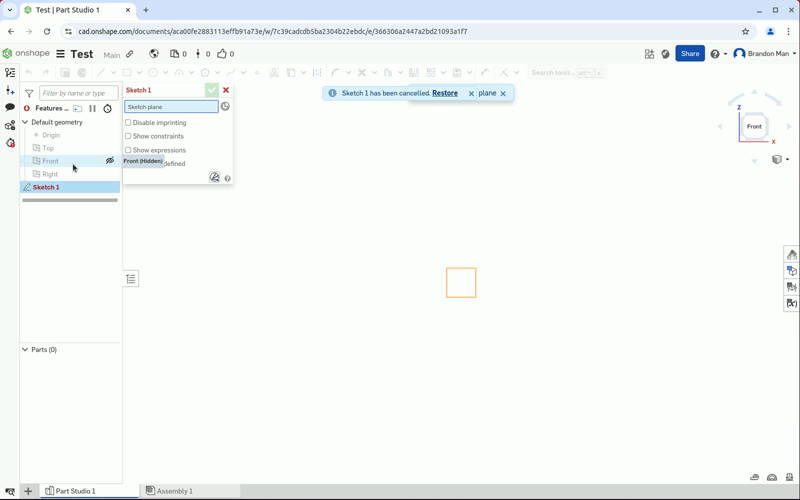
click(73, 163)
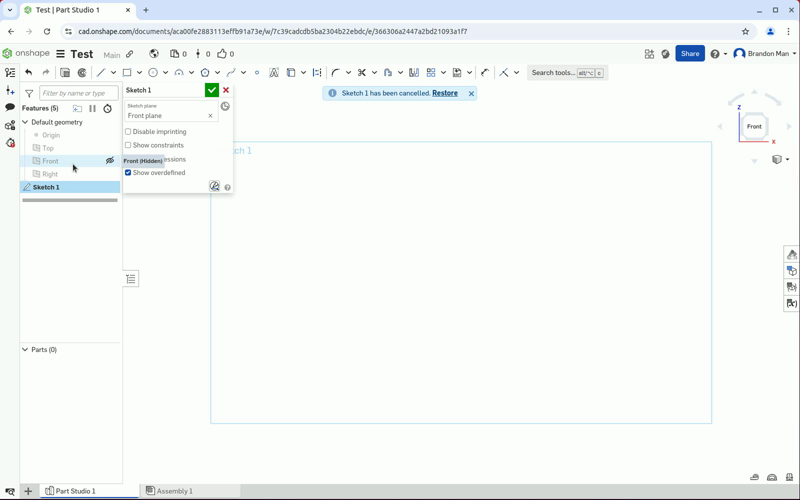
mouse_move(73, 352)
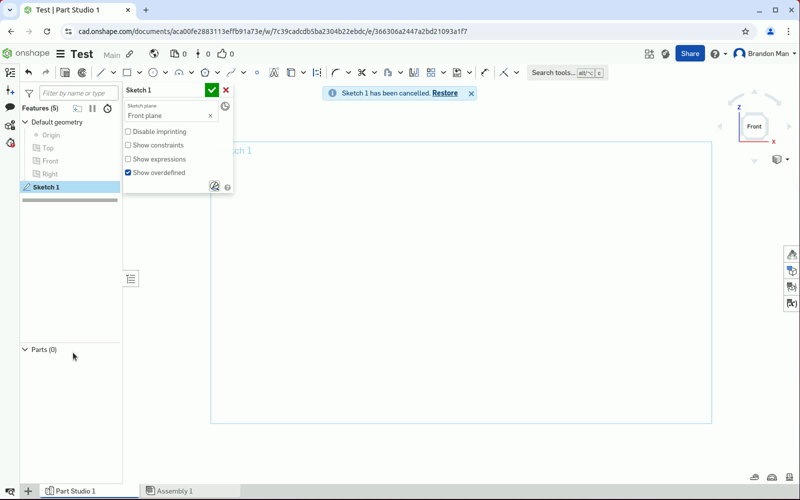
key(y)
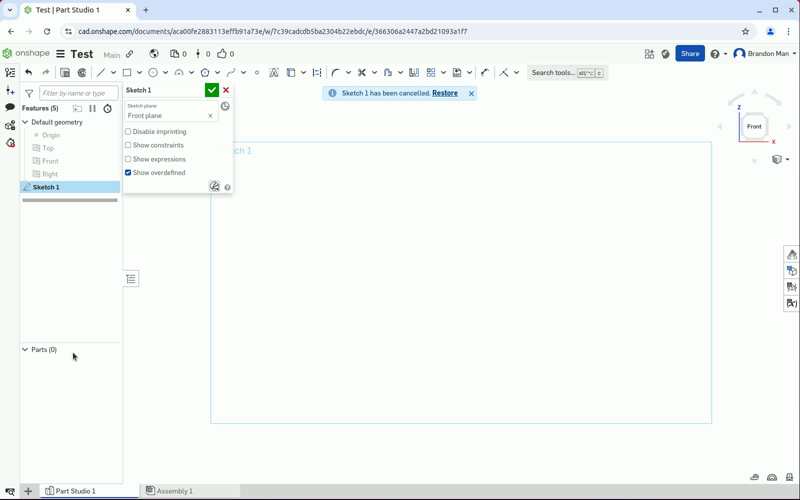
key(l)
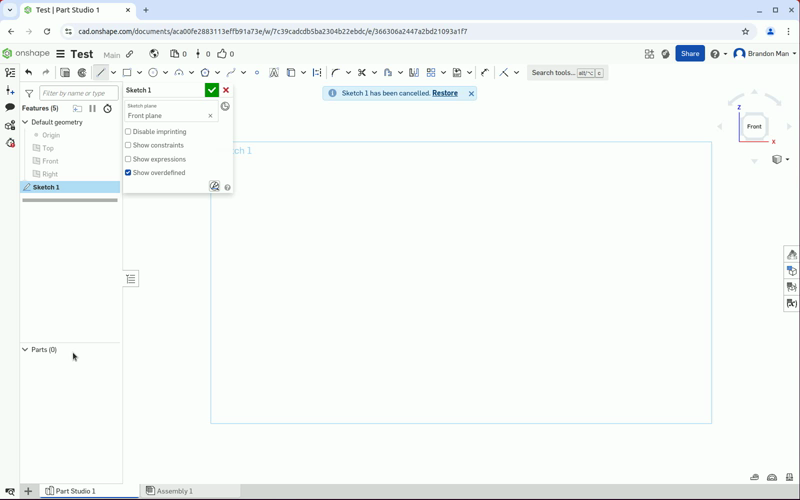
key_down(shift)
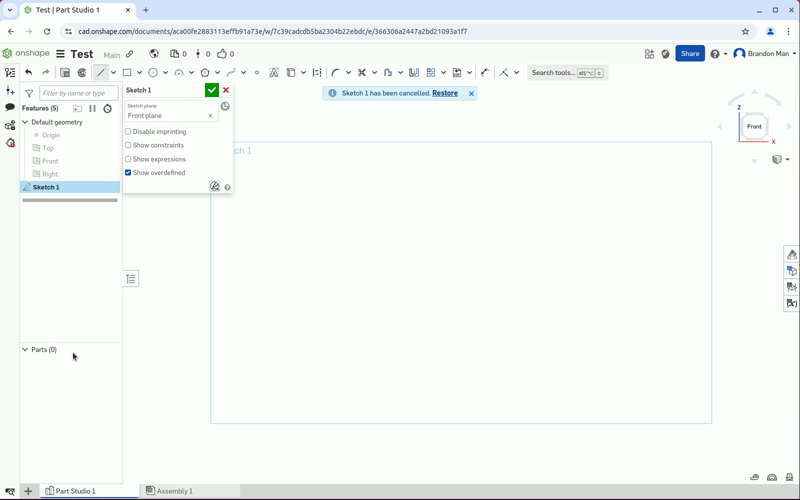
mouse_move(489, 395)
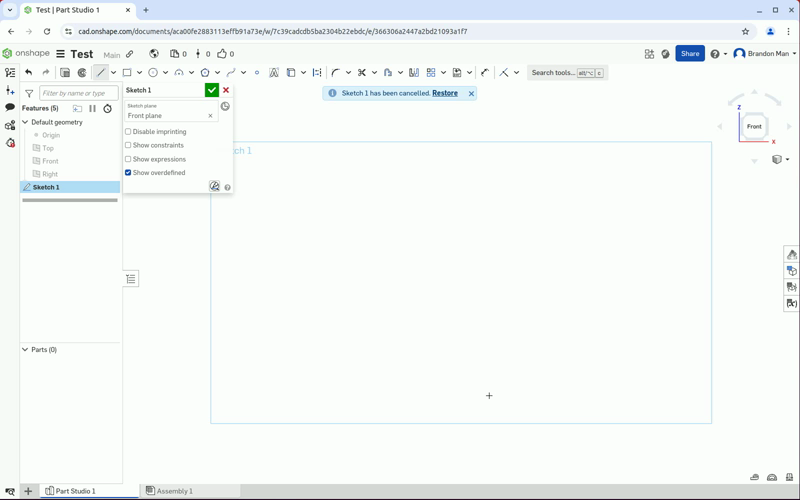
click(489, 395)
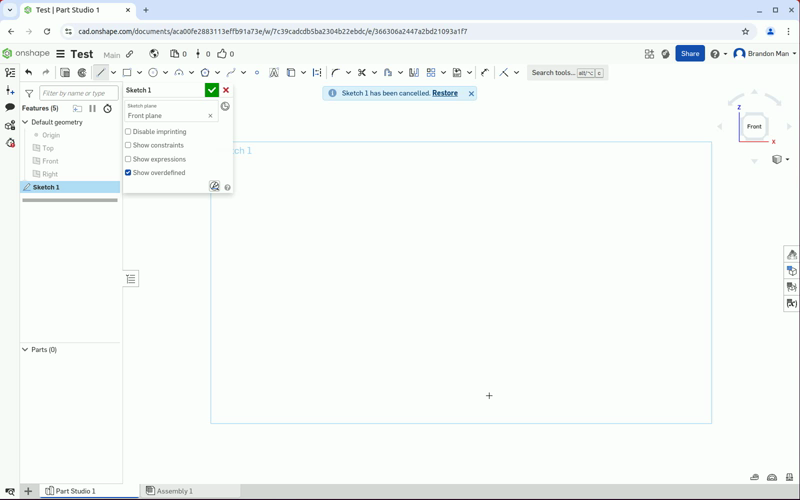
key_up(shift)
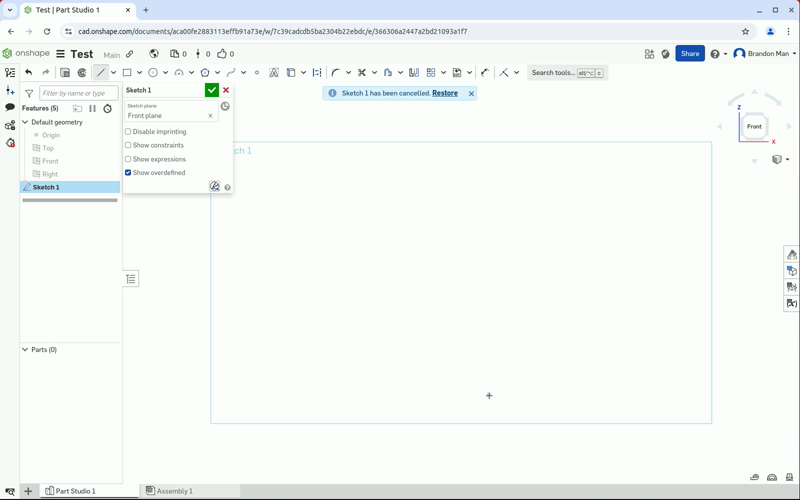
key_down(shift)
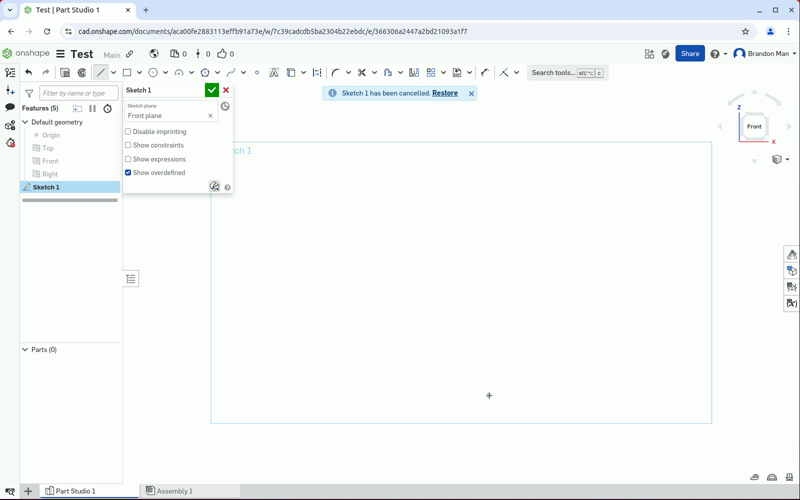
mouse_move(563, 395)
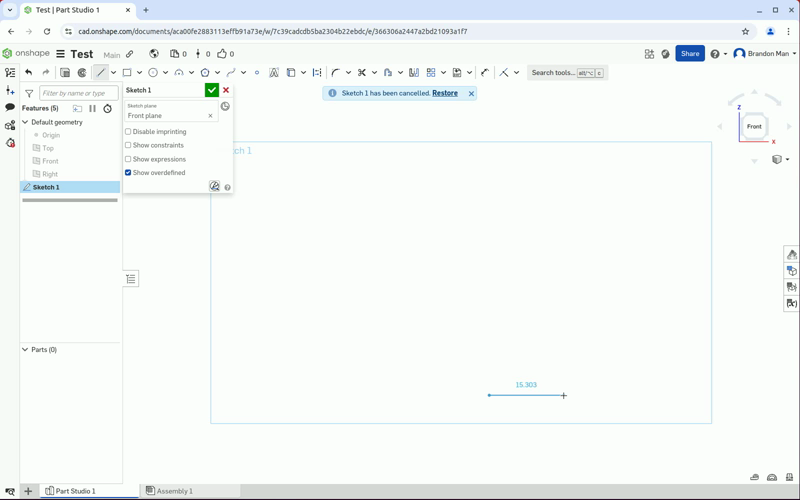
click(563, 395)
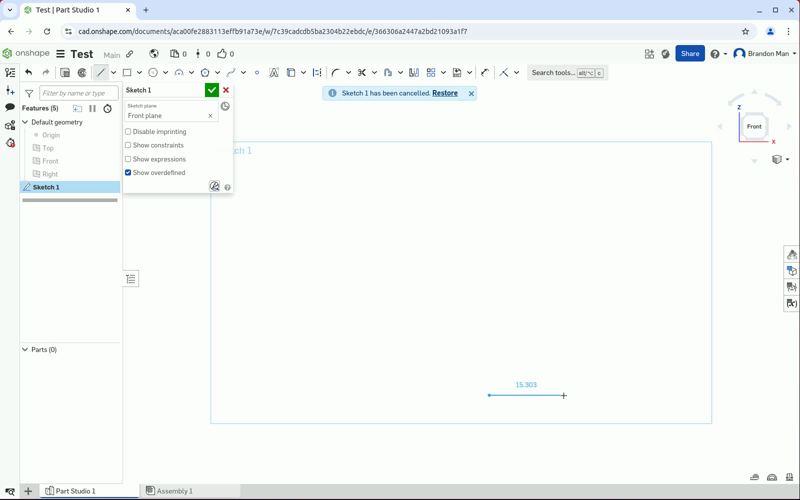
key_up(shift)
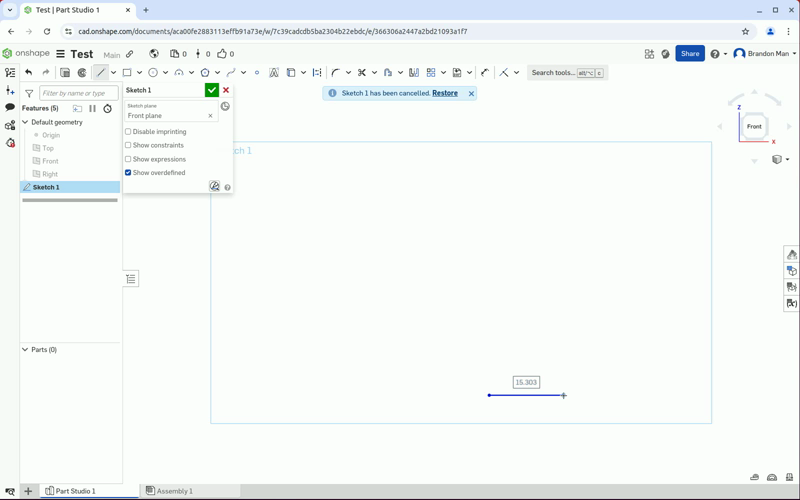
key_down(shift)
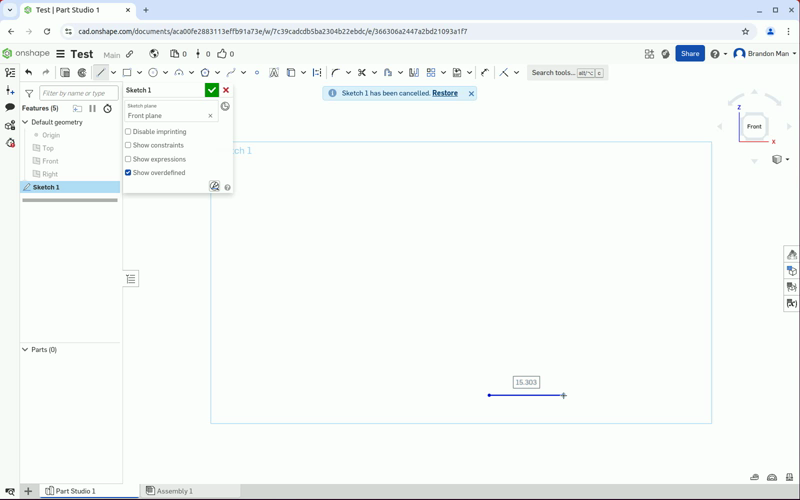
mouse_move(563, 282)
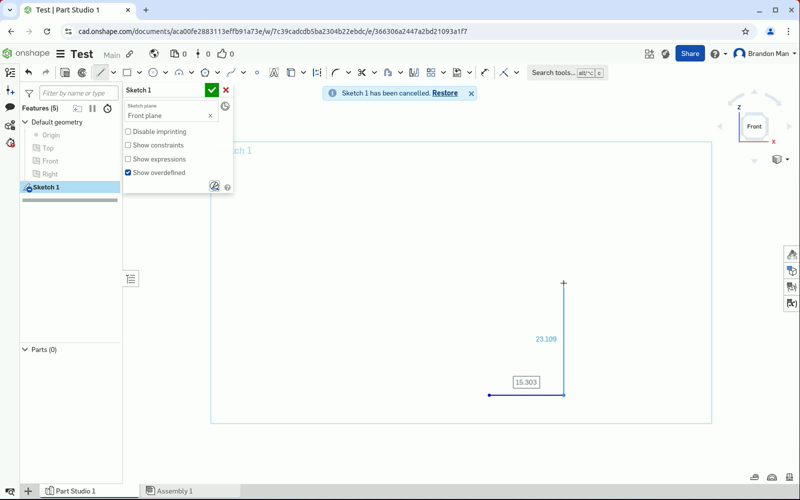
click(563, 282)
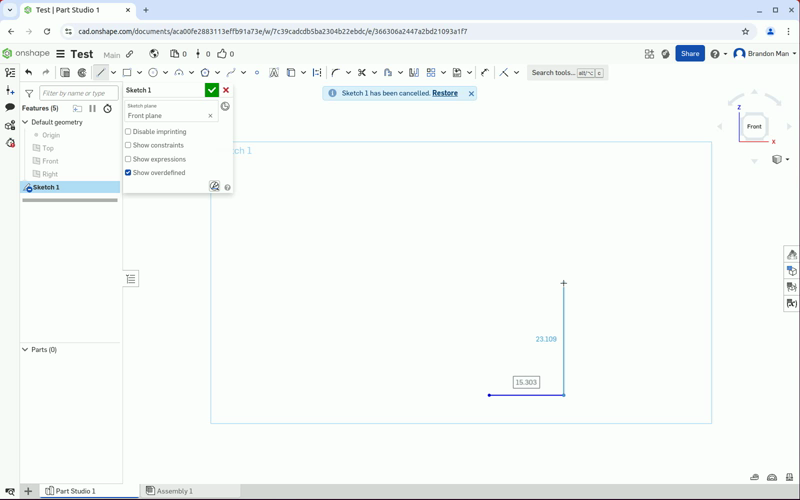
key_up(shift)
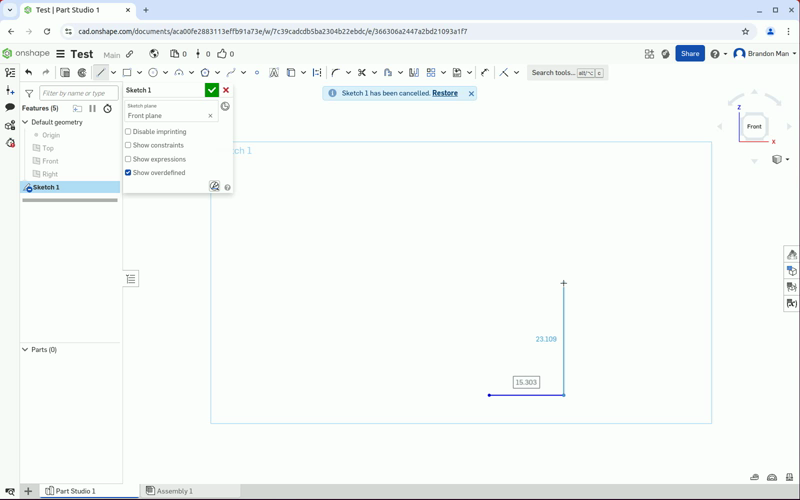
key_down(shift)
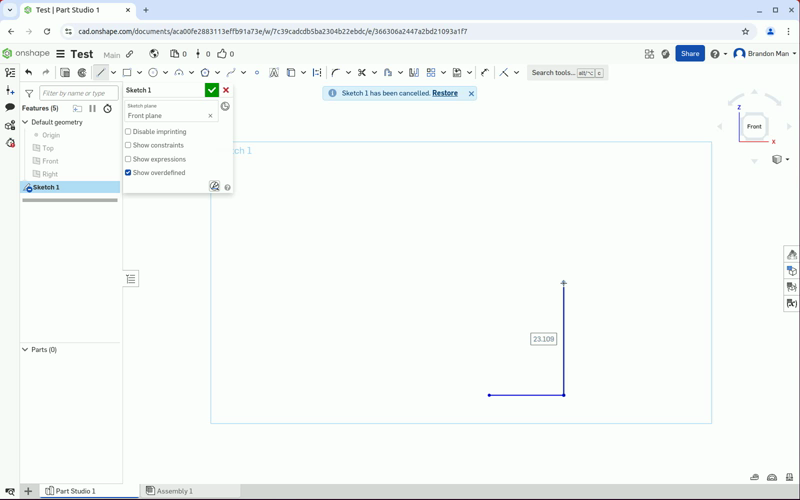
mouse_move(489, 282)
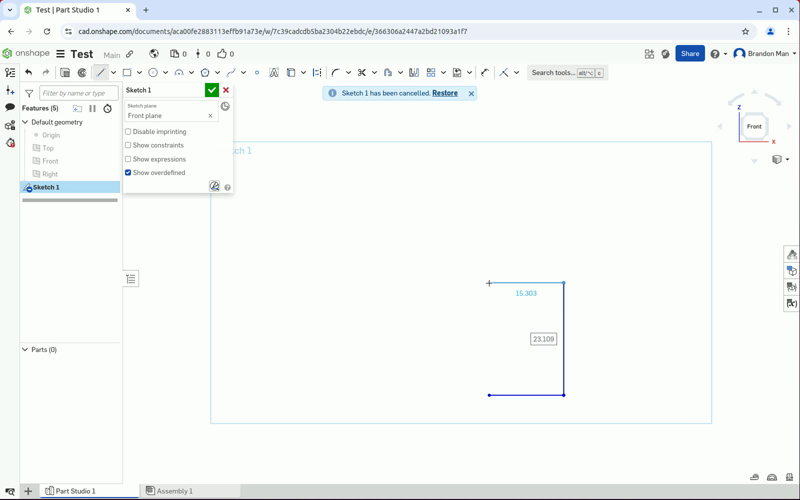
click(489, 282)
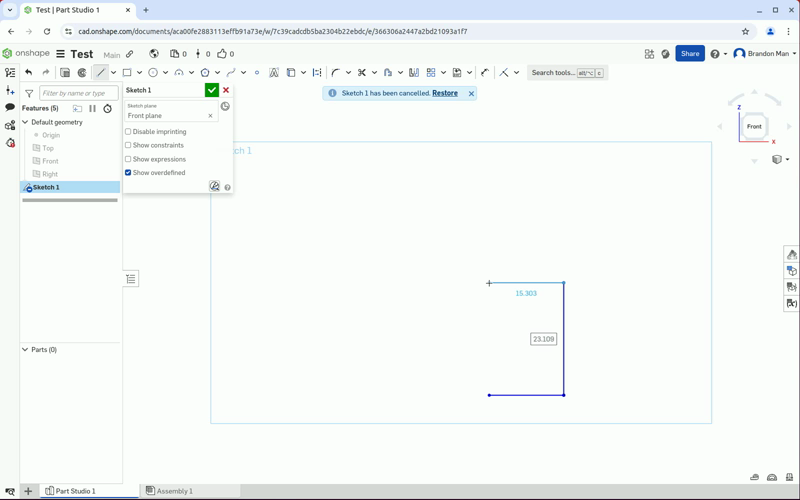
key_up(shift)
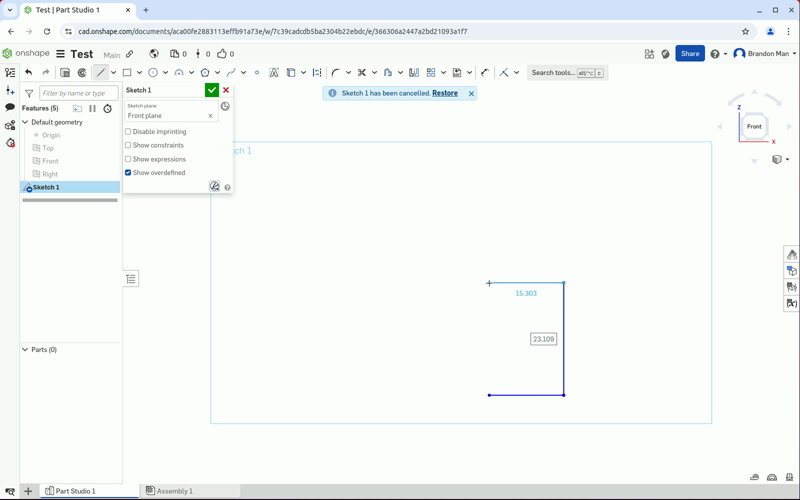
key_down(shift)
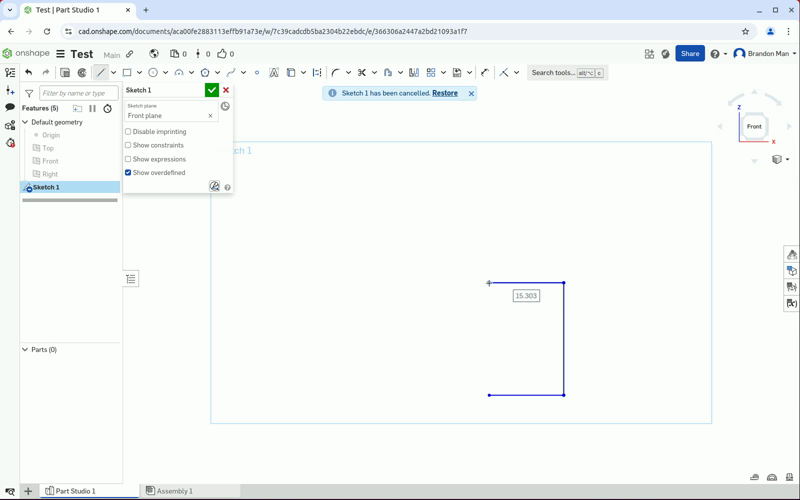
mouse_move(489, 395)
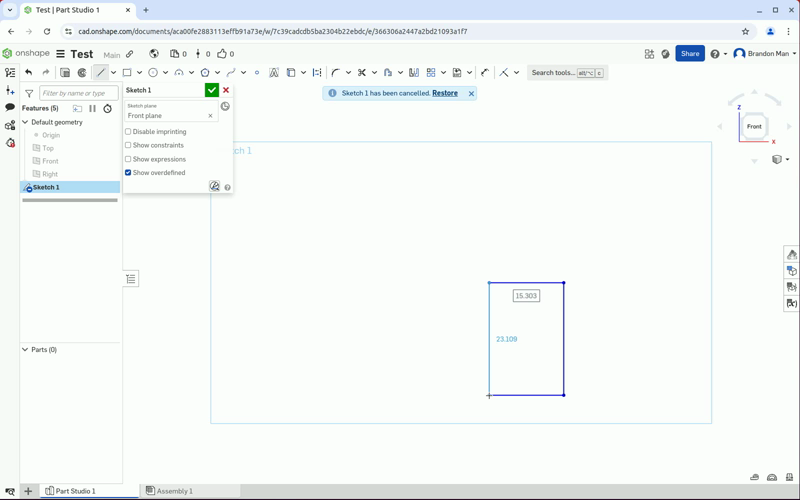
key_up(shift)
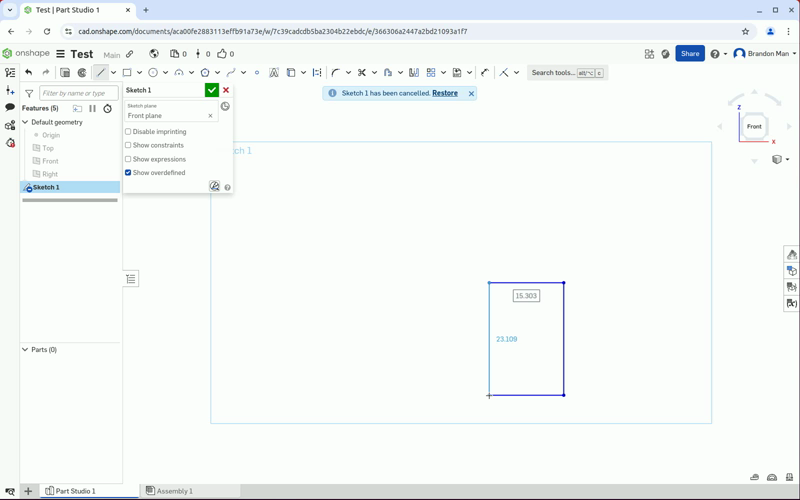
click(489, 395)
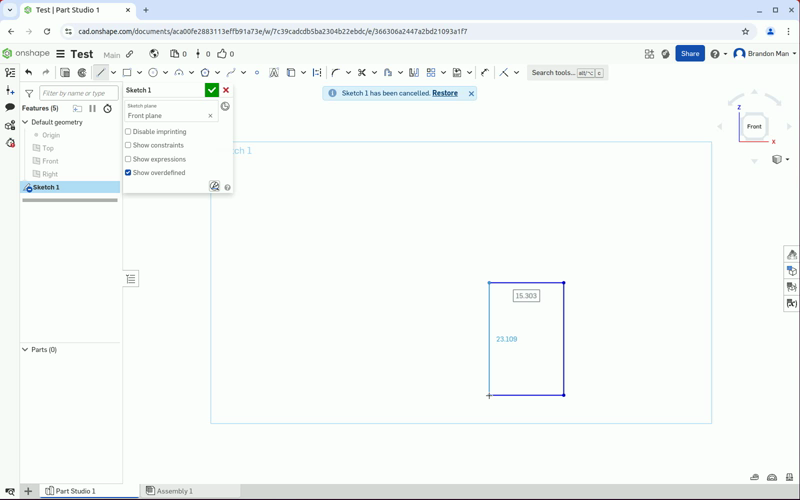
key(esc)
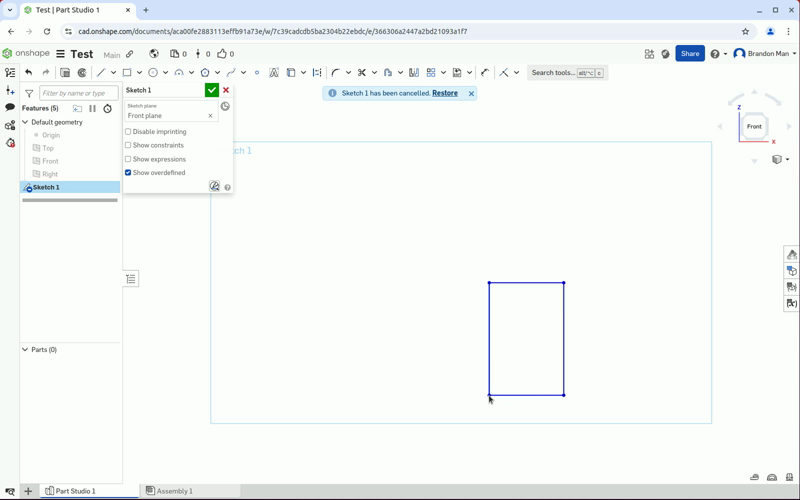
mouse_move(497, 379)
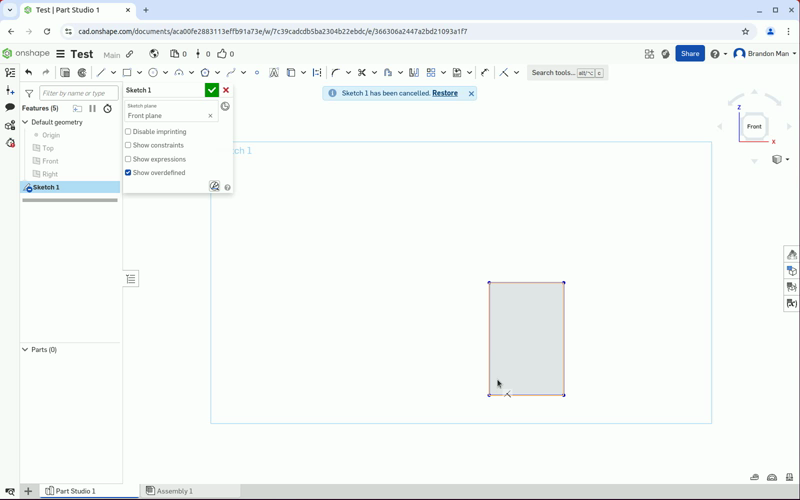
click(497, 379)
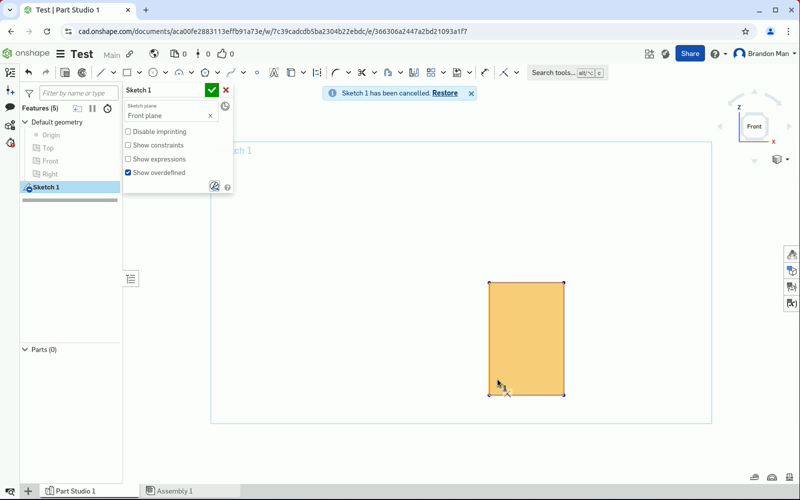
mouse_move(73, 352)
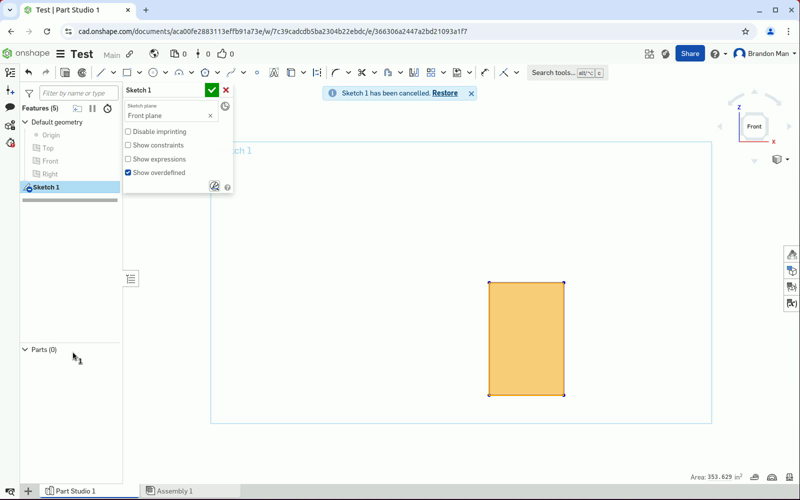
key(shift+y)
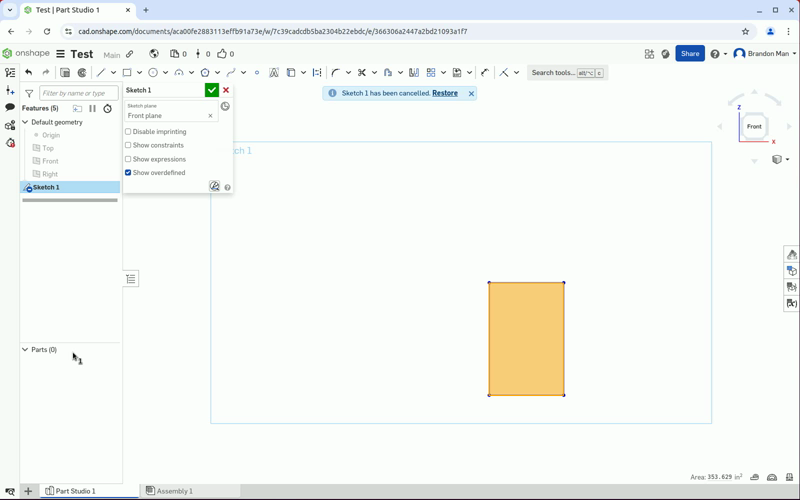
key(shift+e)
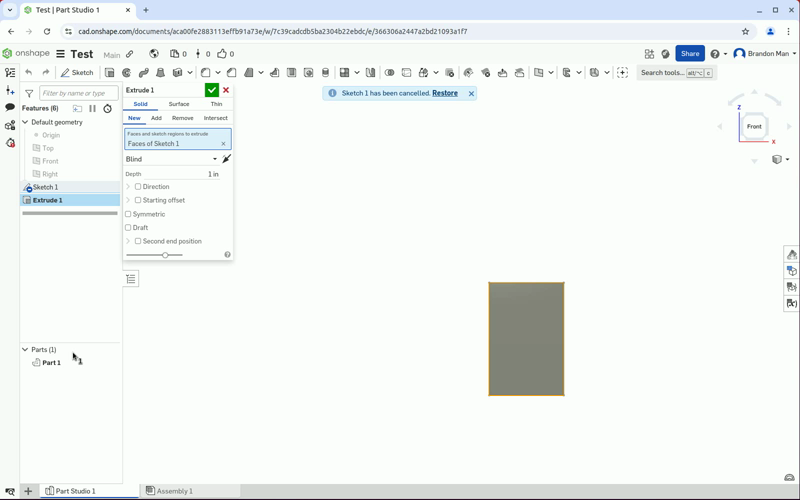
mouse_move(143, 106)
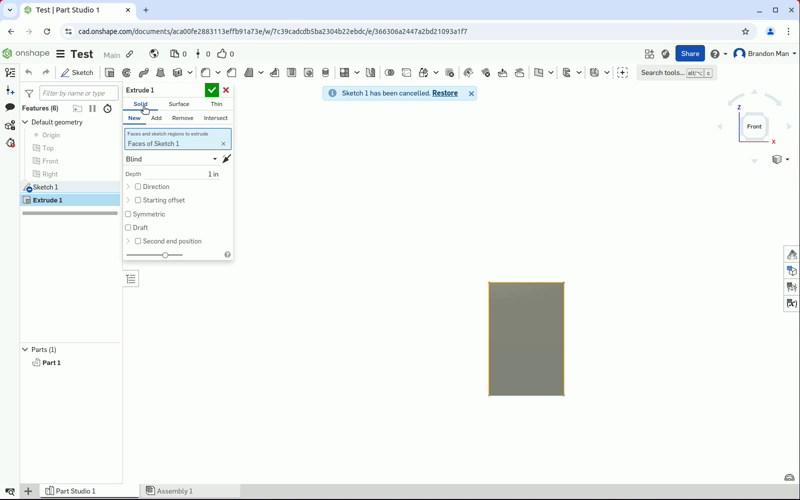
click(143, 106)
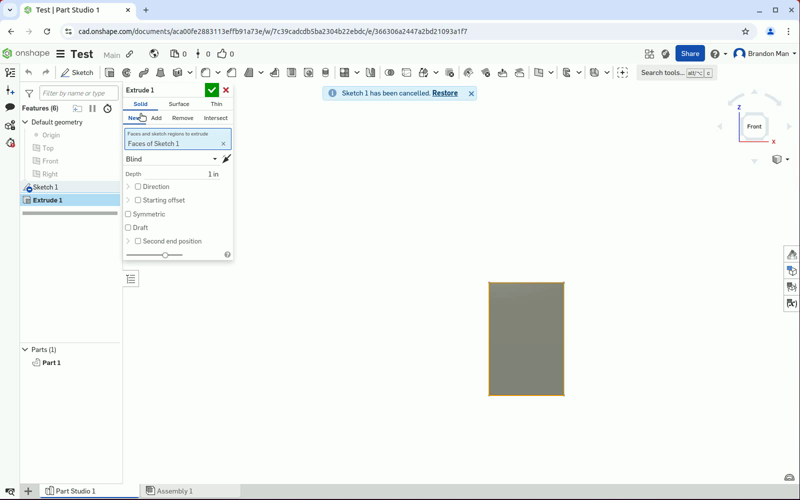
mouse_move(137, 120)
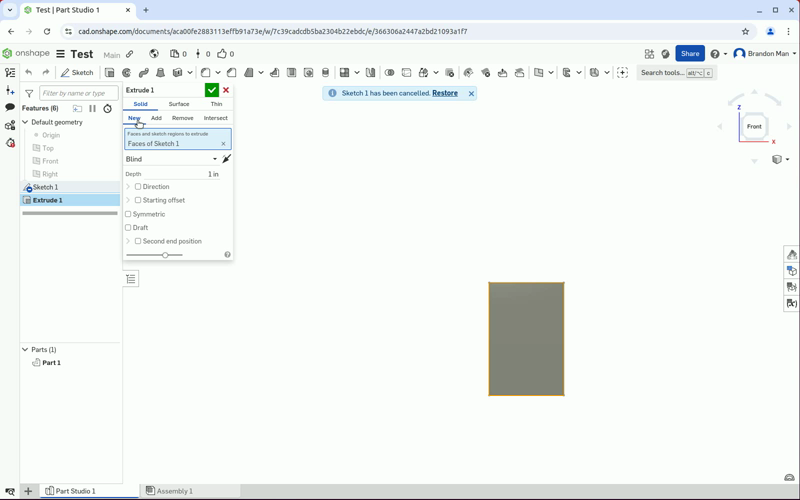
click(137, 120)
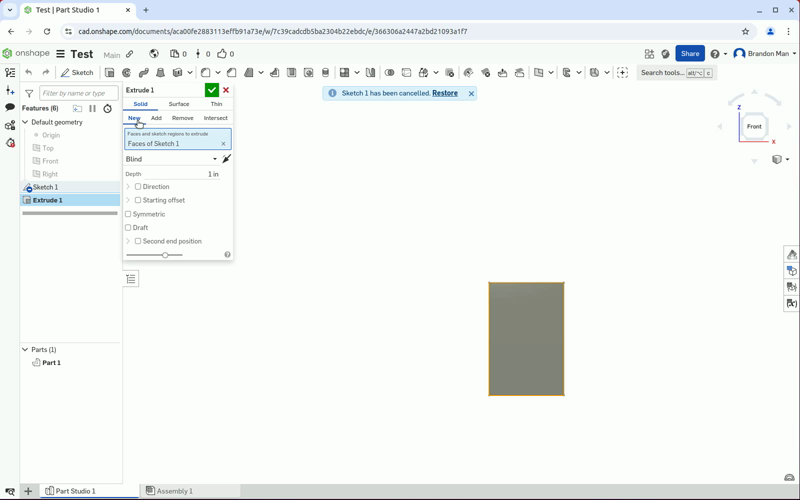
key(tab, 4)
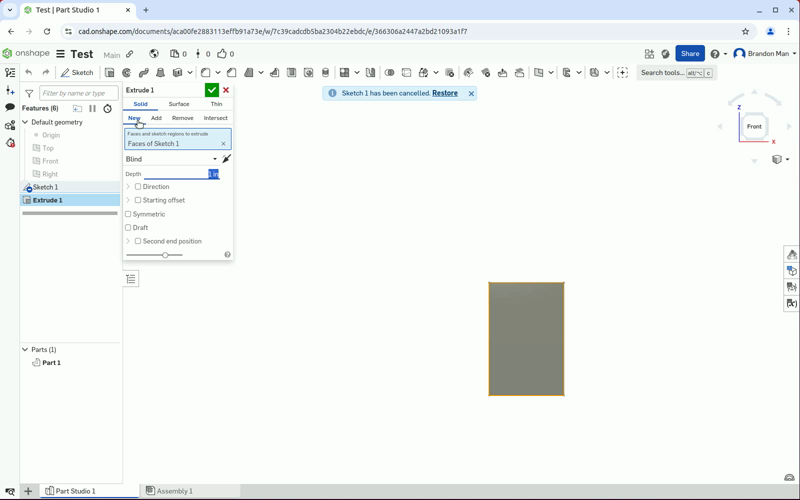
text(15.405)
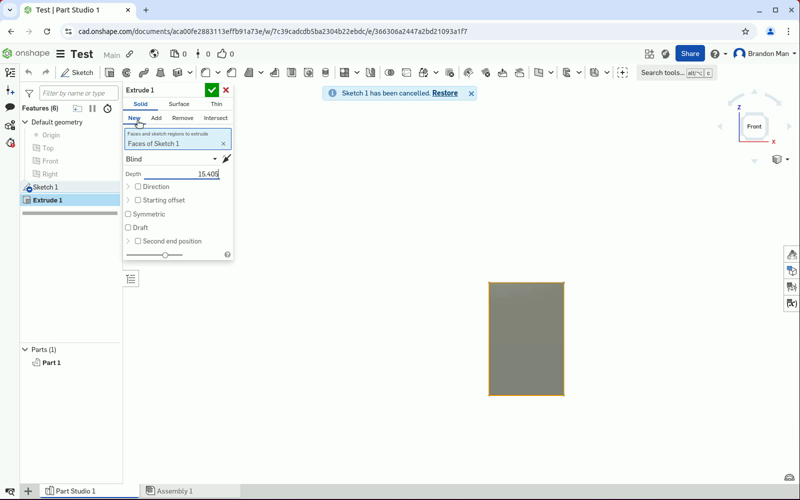
key(enter)
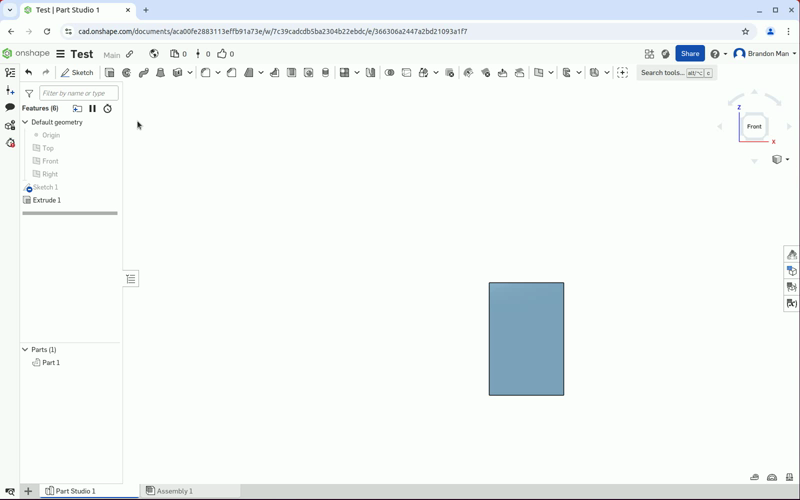
key(shift+h)
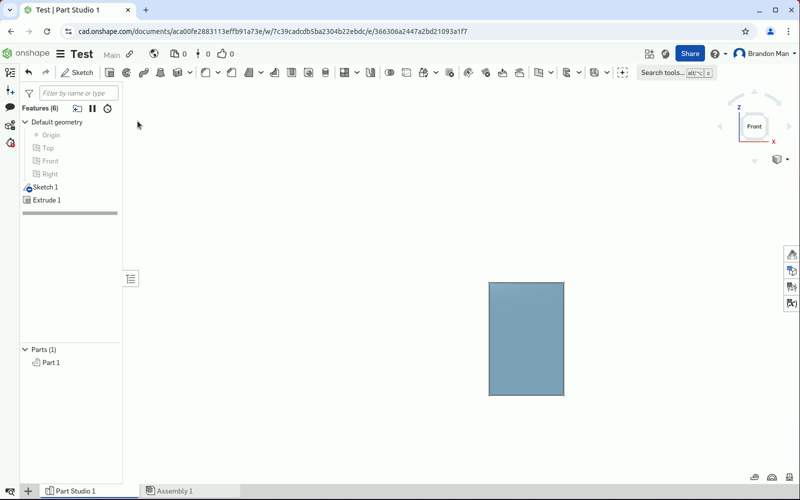
key(shift+h)
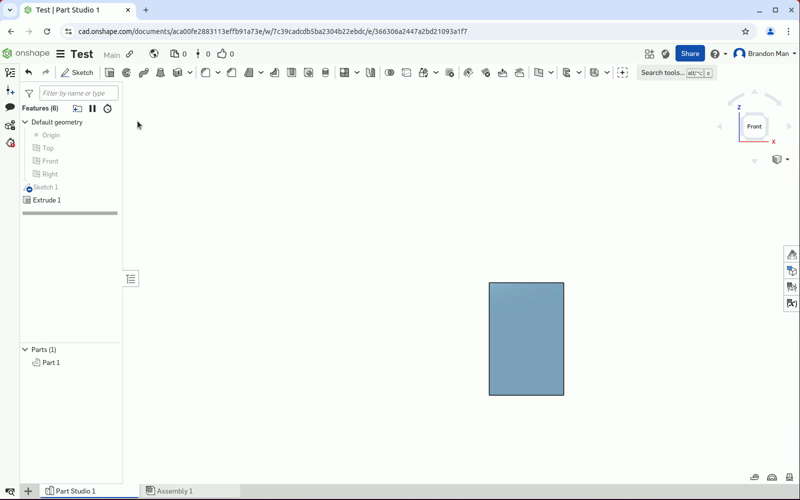
mouse_move(73, 189)
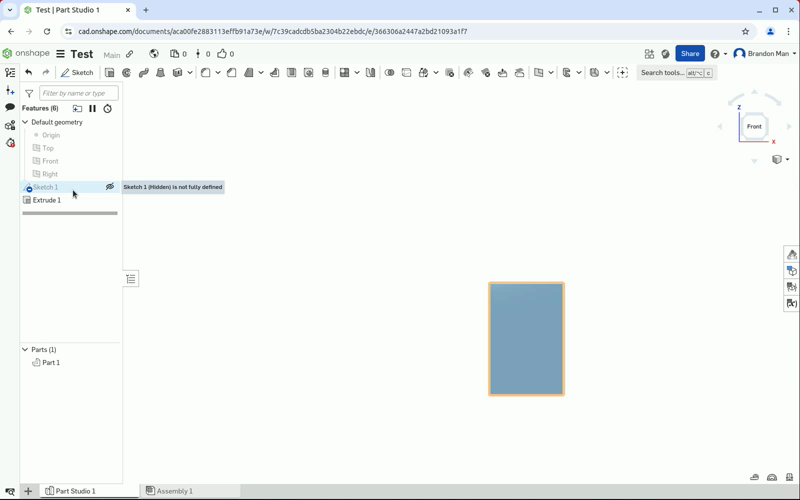
click(73, 189)
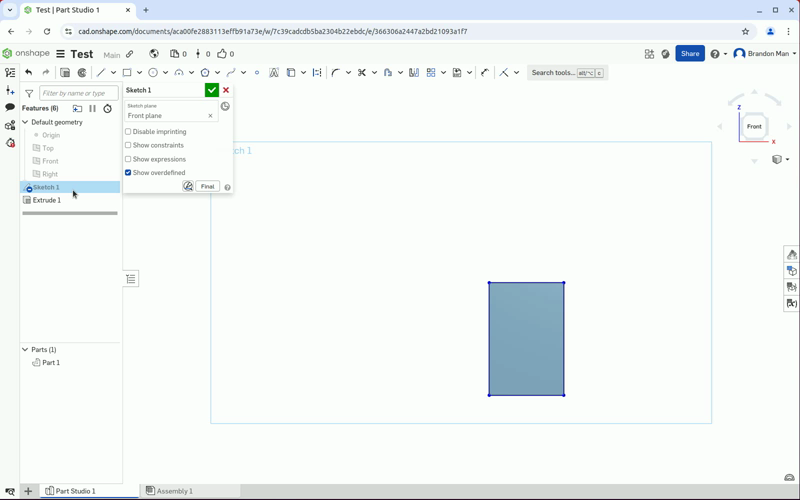
mouse_move(229, 92)
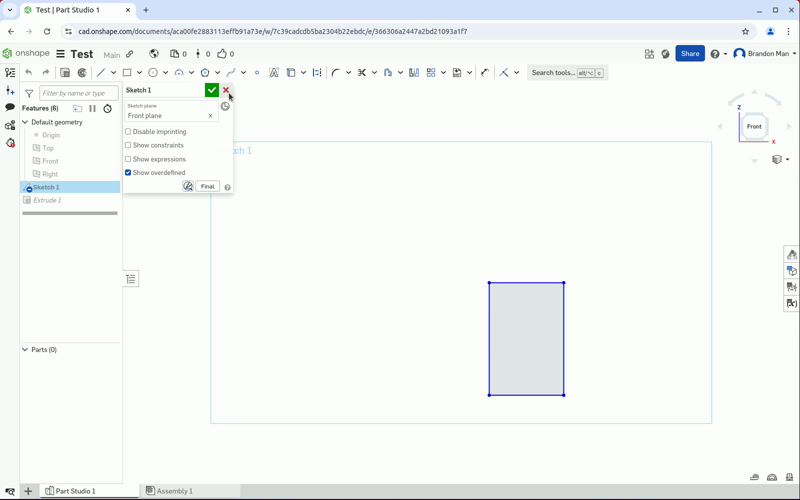
click(229, 92)
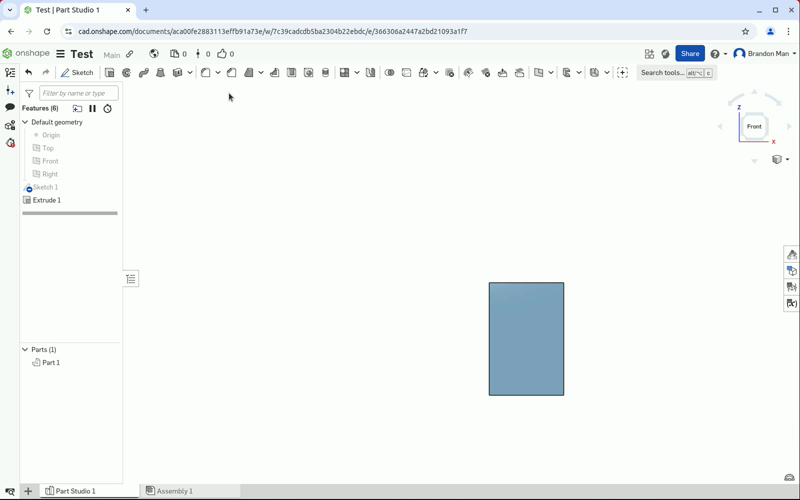
mouse_move(541, 75)
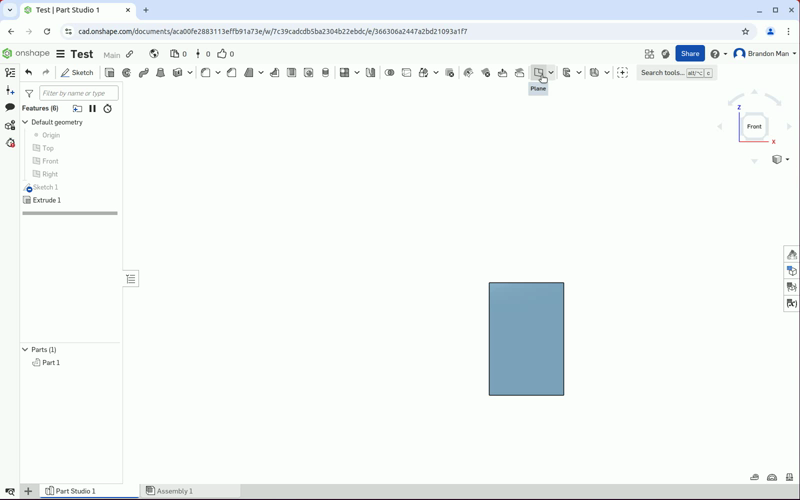
click(541, 75)
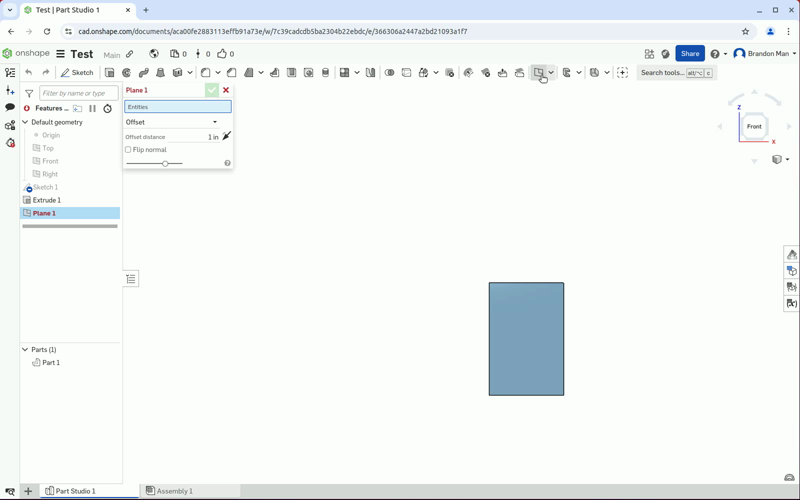
mouse_move(73, 163)
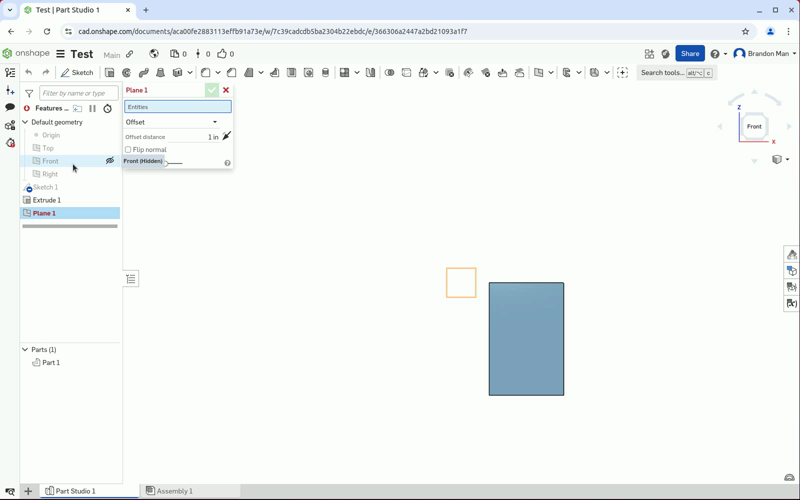
click(73, 163)
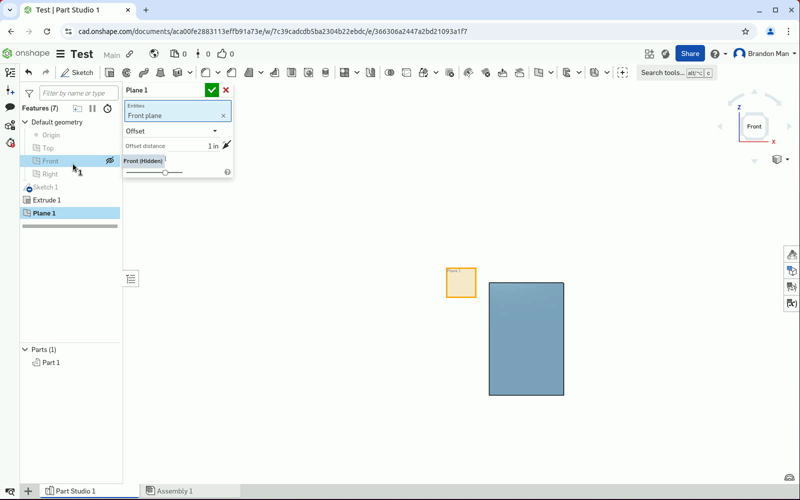
key(tab, 2)
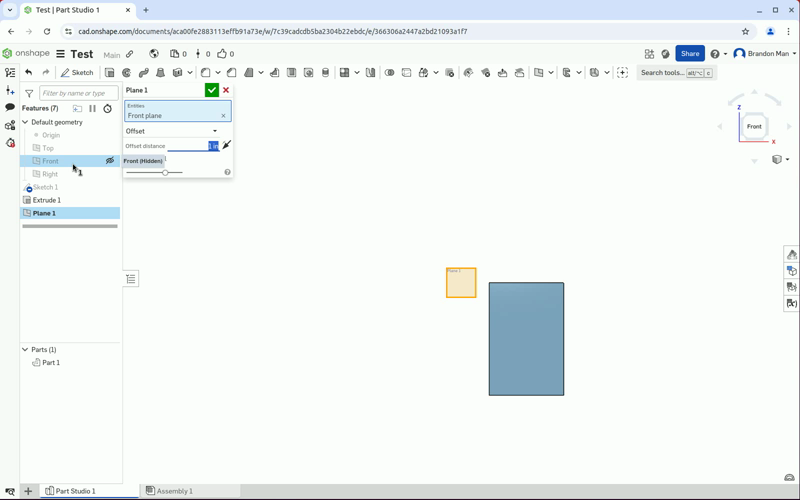
text(15.405)
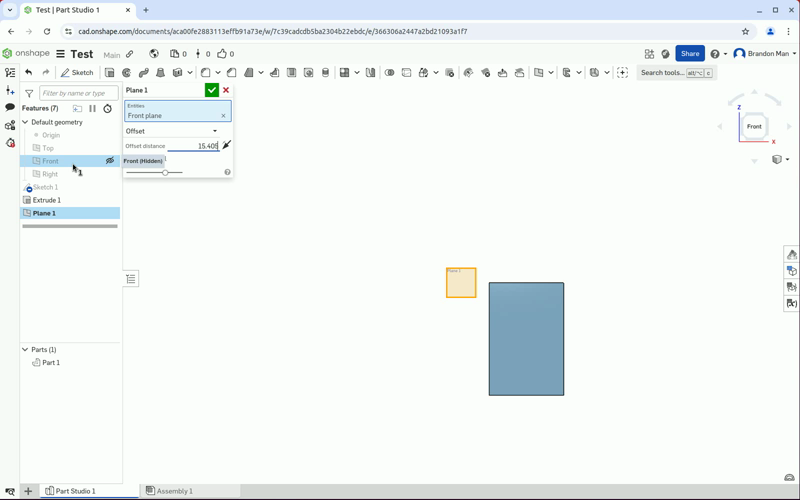
key(enter, 2)
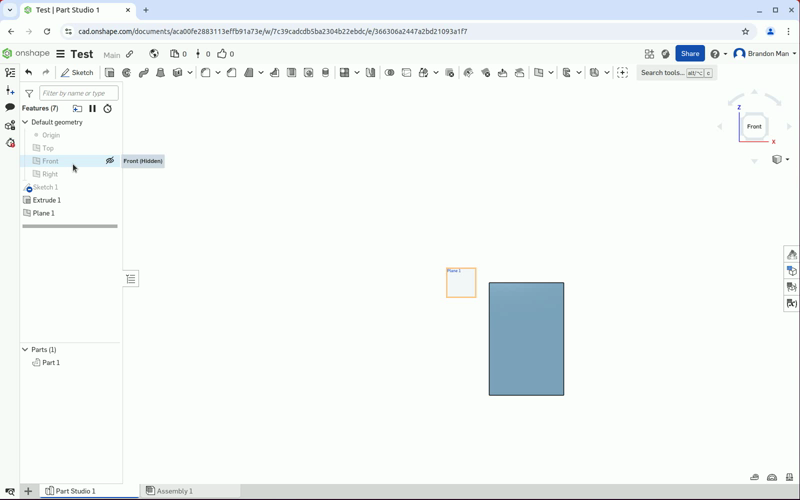
key(shift+s)
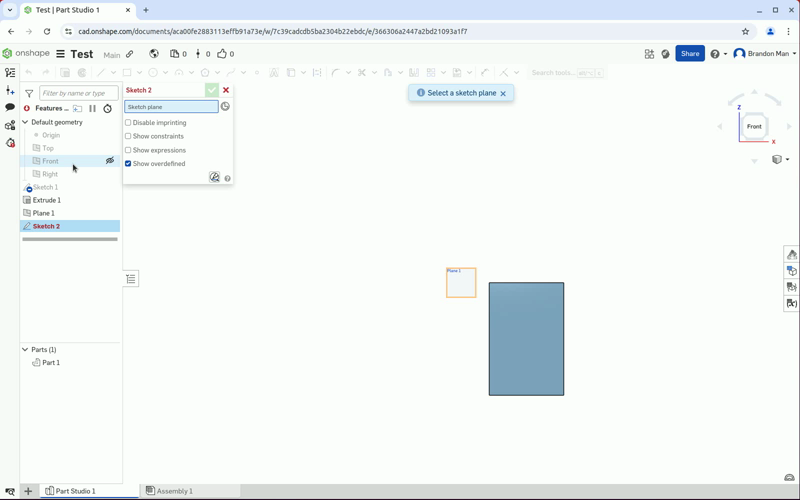
mouse_move(73, 215)
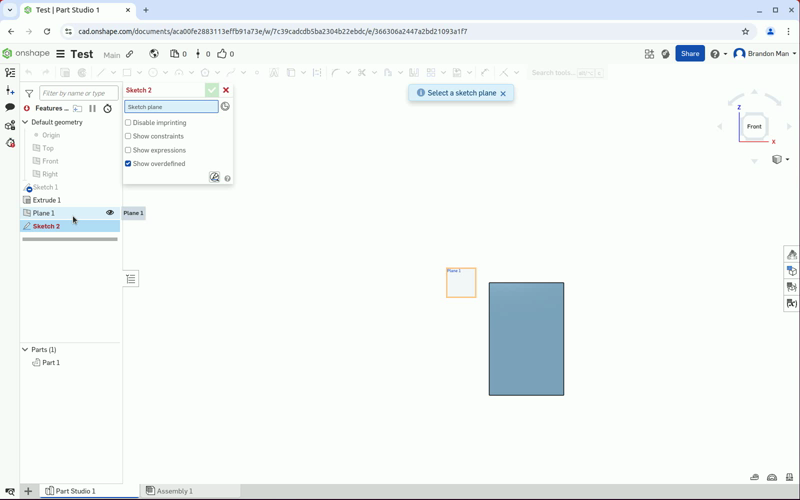
click(73, 215)
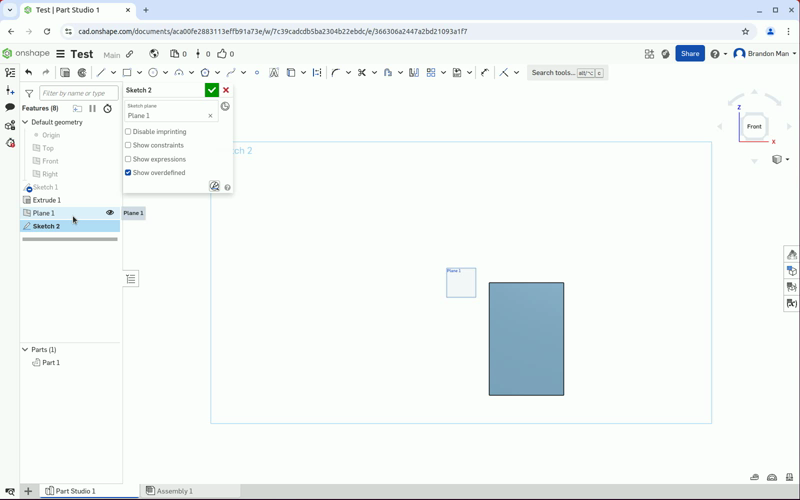
mouse_move(73, 352)
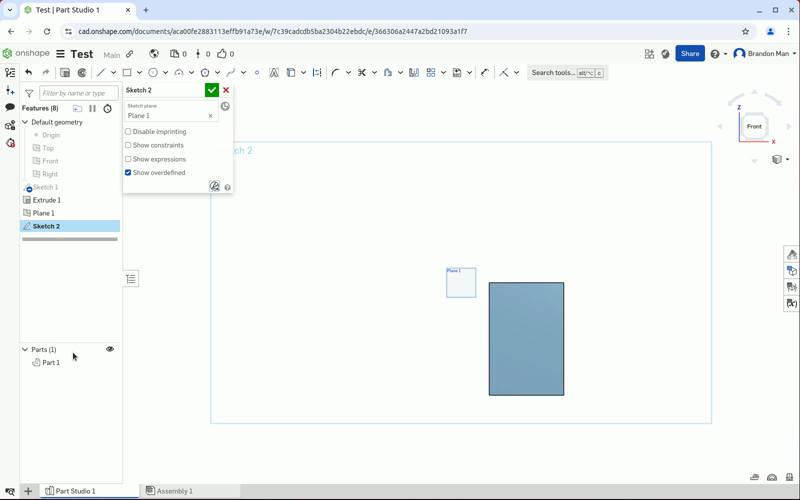
key(y)
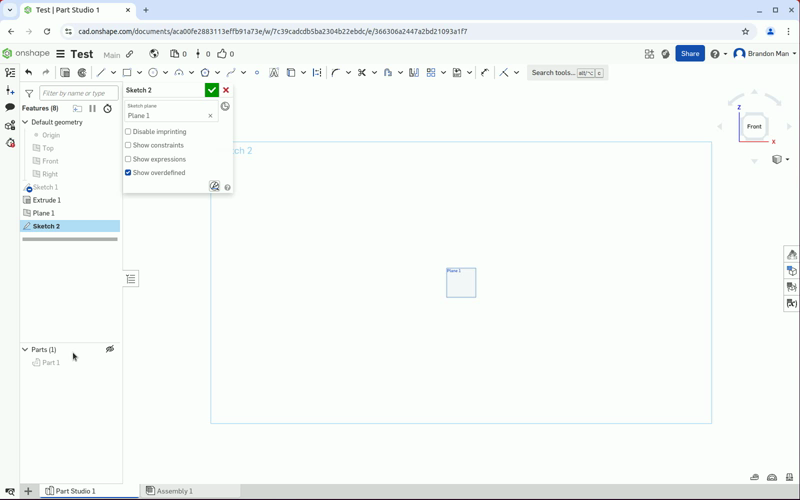
key(l)
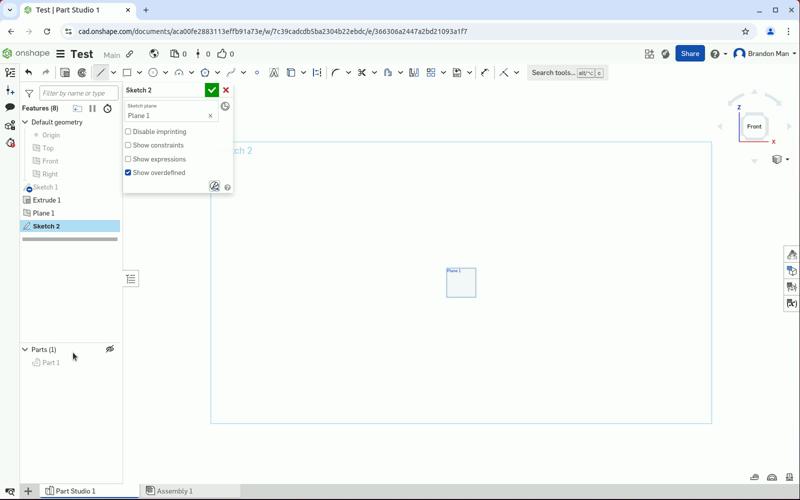
key_down(shift)
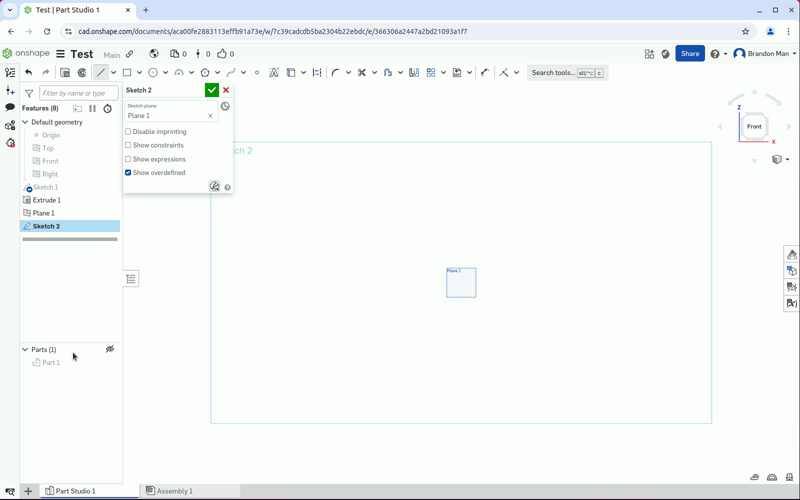
mouse_move(489, 320)
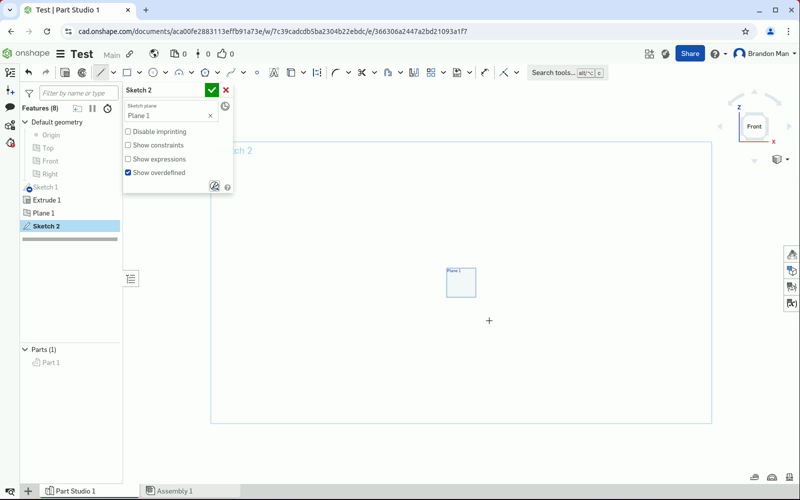
click(489, 320)
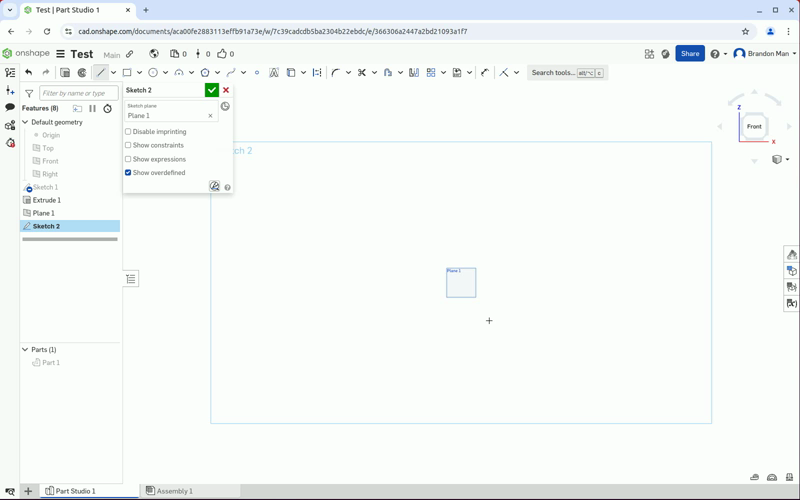
key_up(shift)
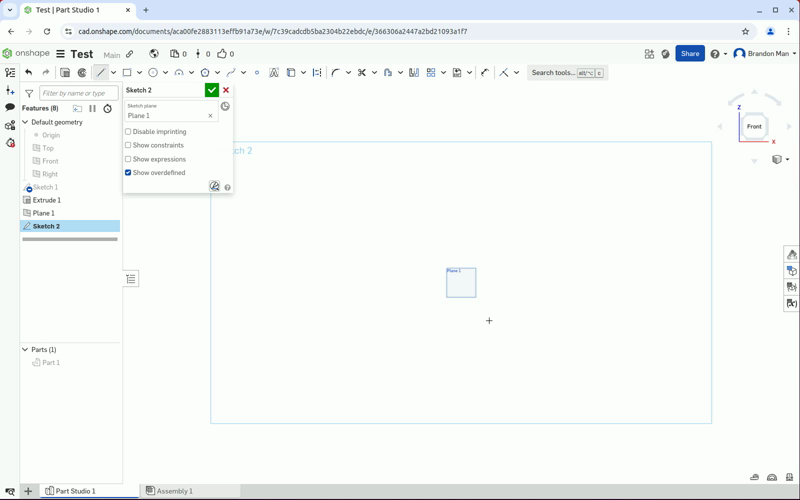
key_down(shift)
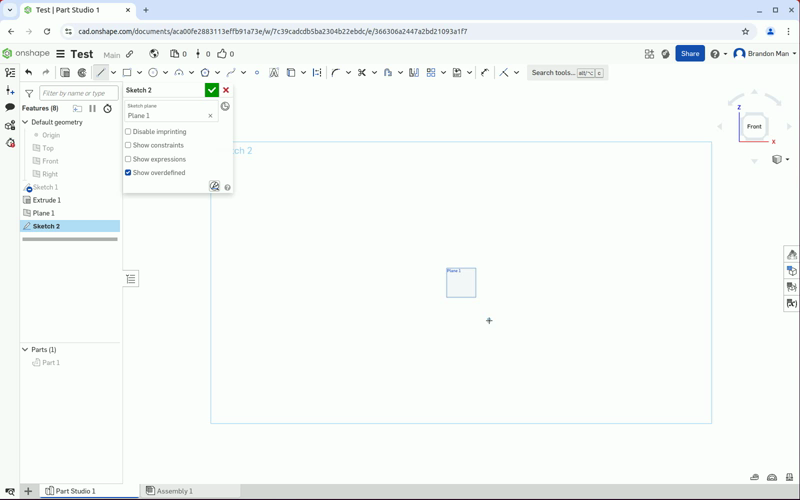
mouse_move(564, 320)
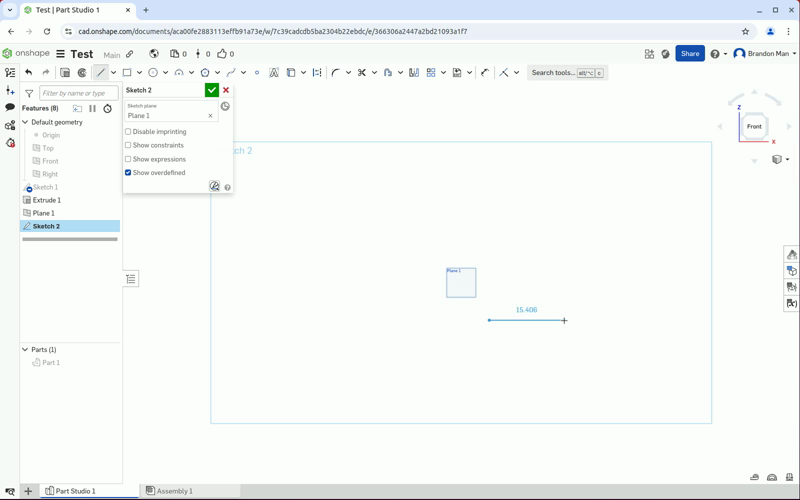
click(564, 320)
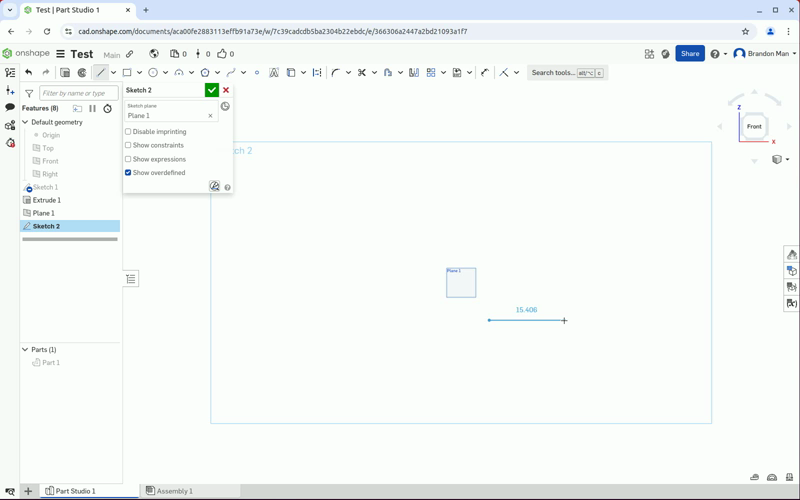
key_up(shift)
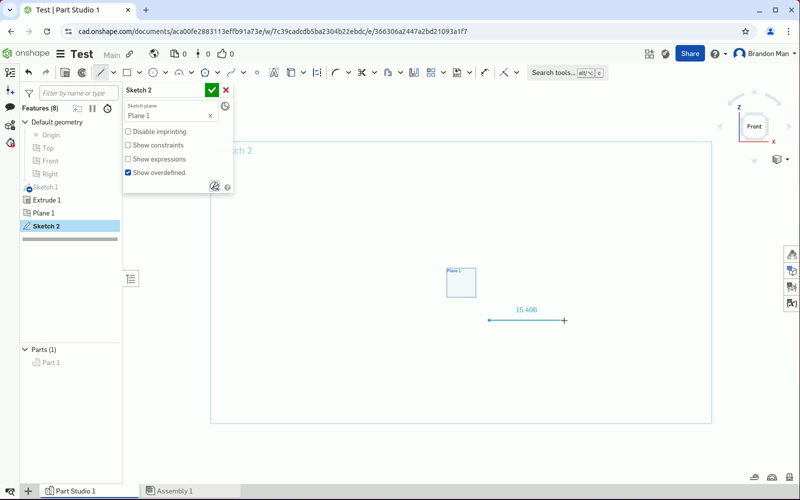
key_down(shift)
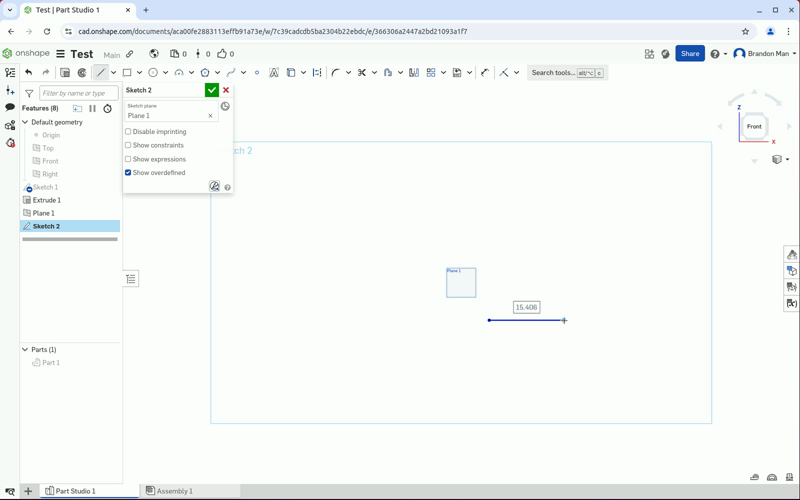
mouse_move(589, 320)
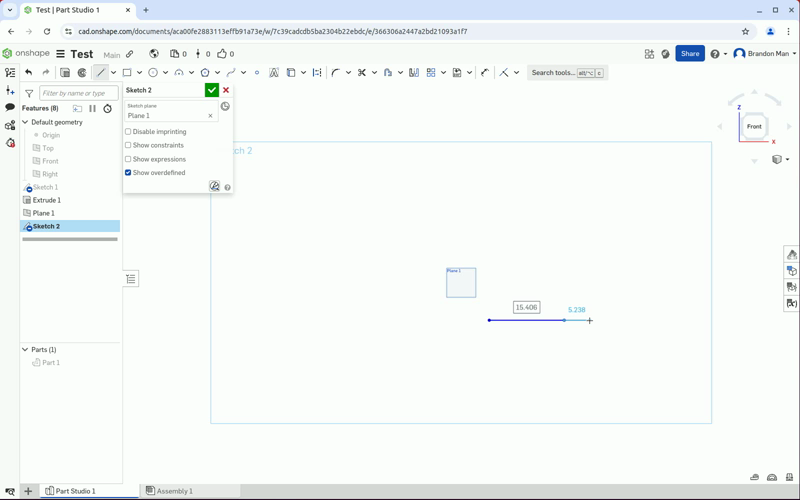
mouse_move(564, 282)
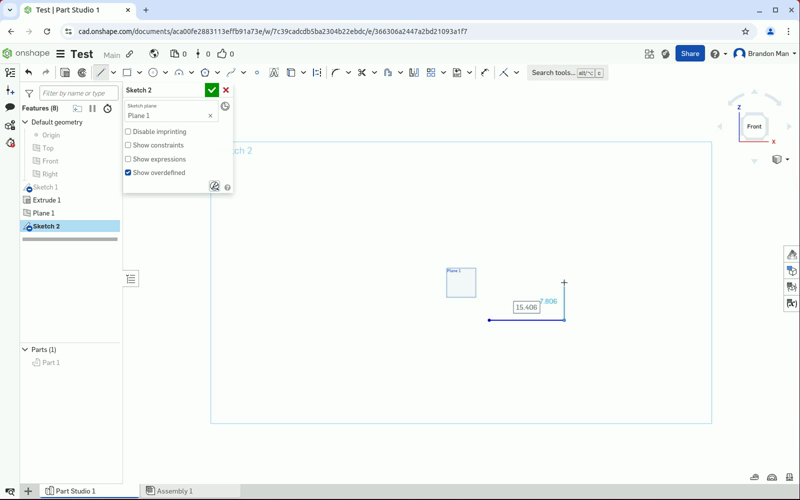
click(564, 282)
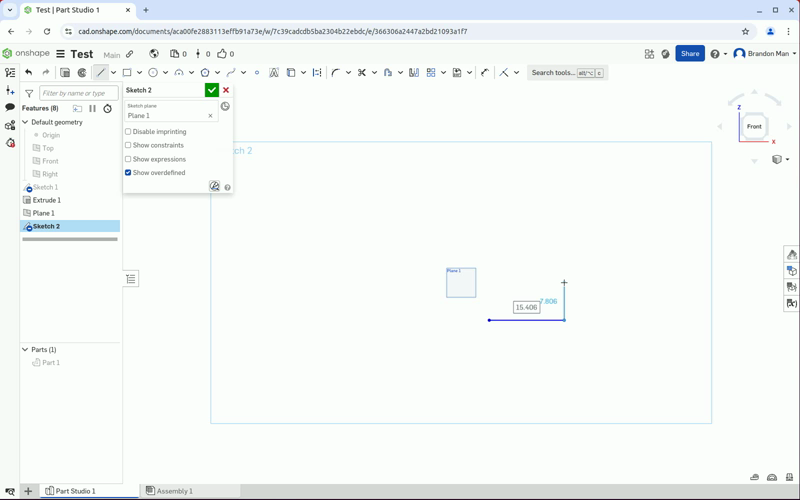
key_up(shift)
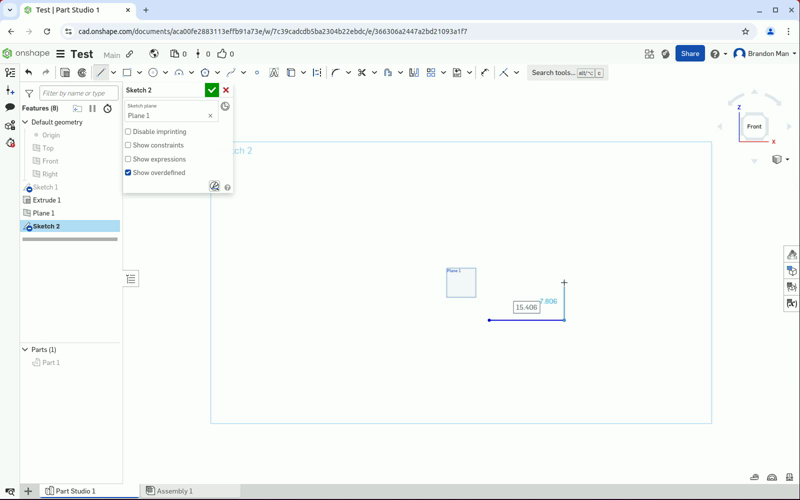
key_down(shift)
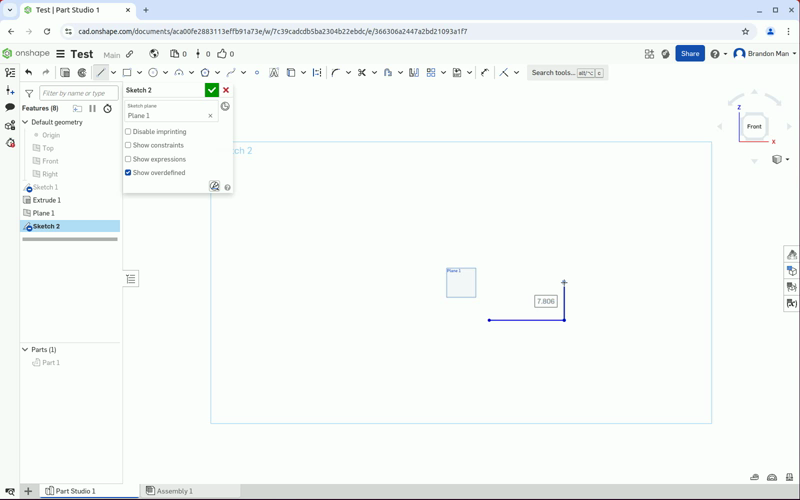
mouse_move(489, 282)
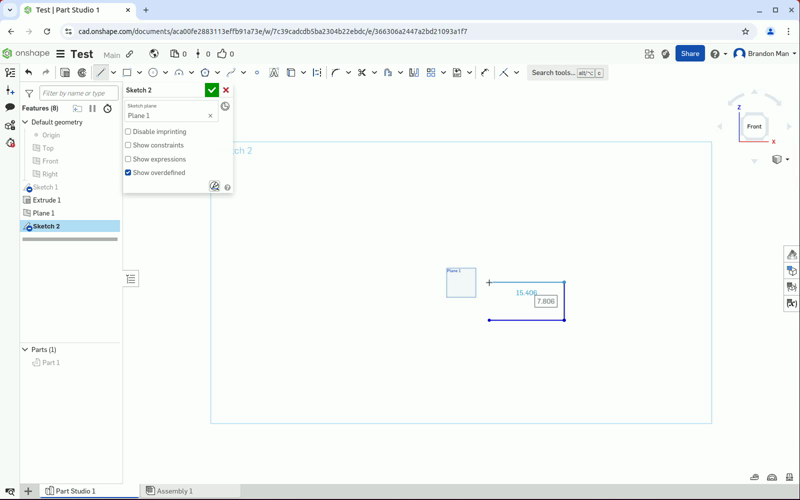
click(489, 282)
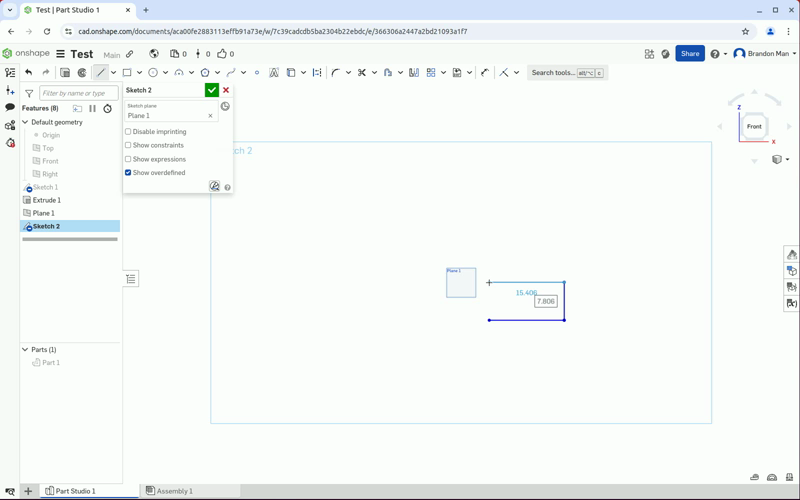
key_up(shift)
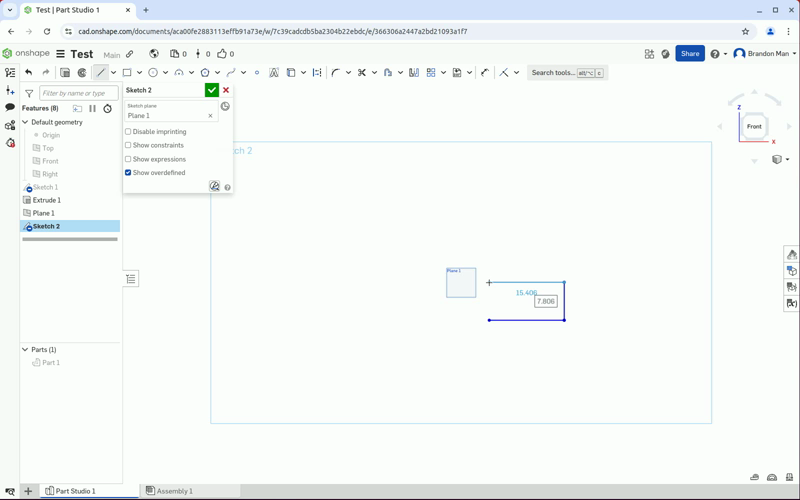
mouse_move(519, 282)
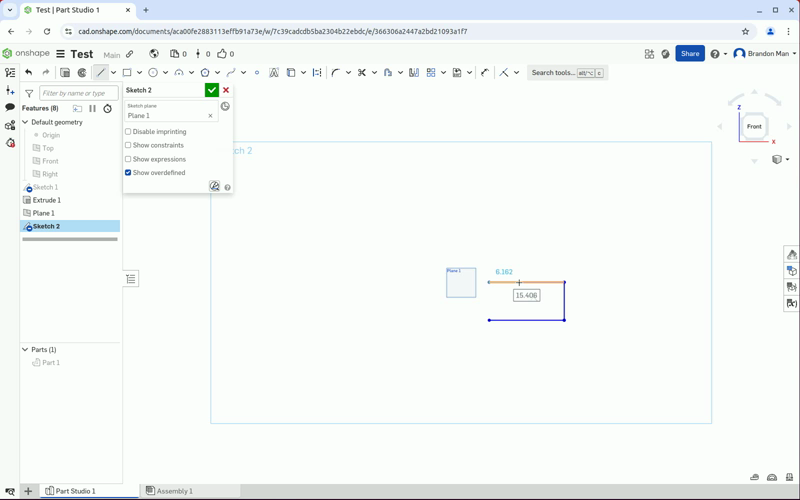
key_down(shift)
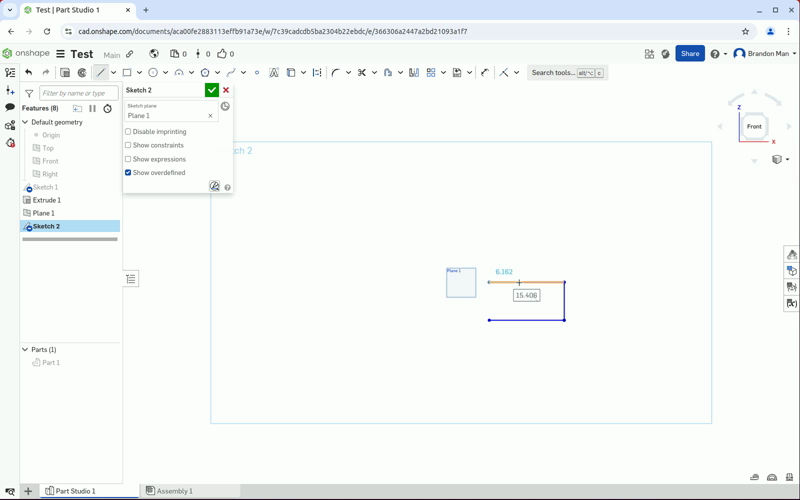
mouse_move(489, 320)
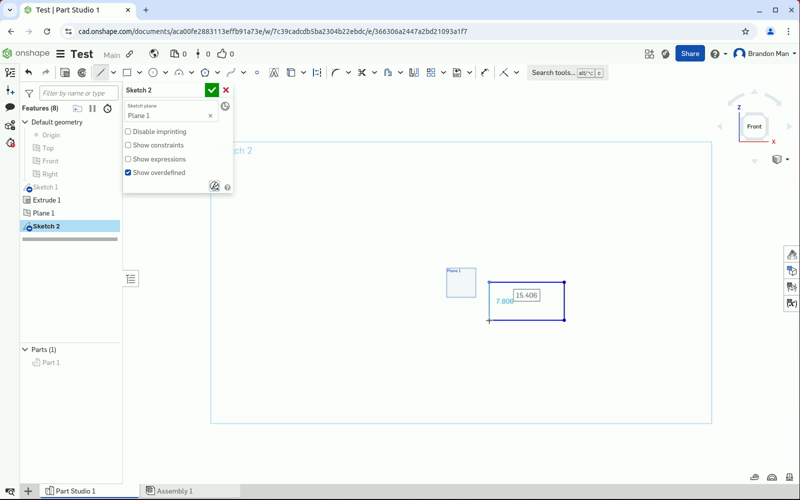
key_up(shift)
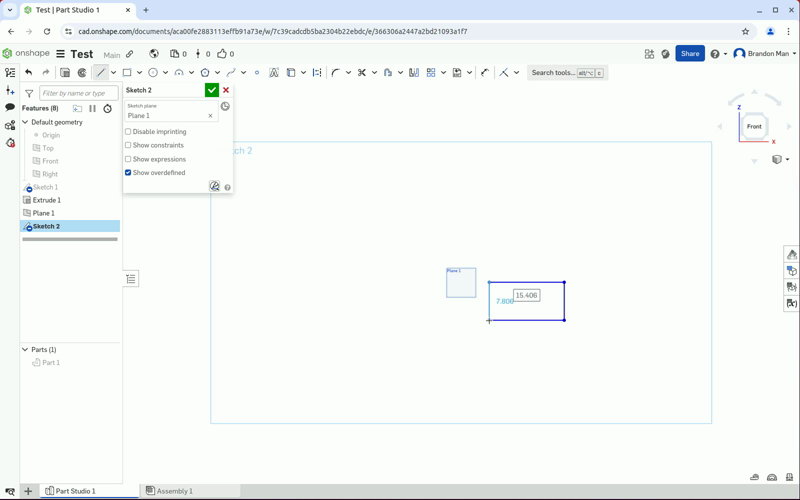
click(489, 320)
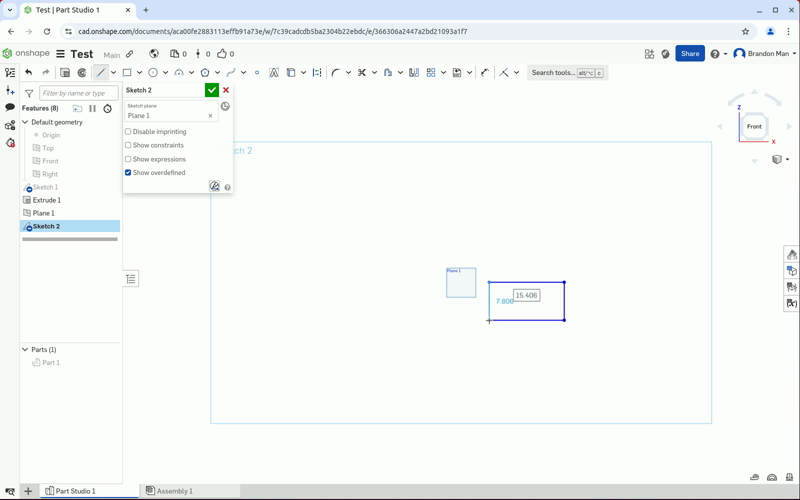
key(esc)
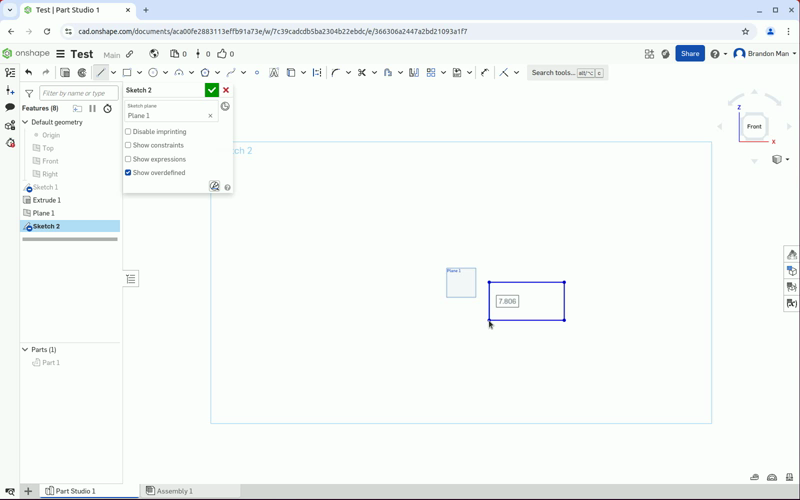
mouse_move(521, 299)
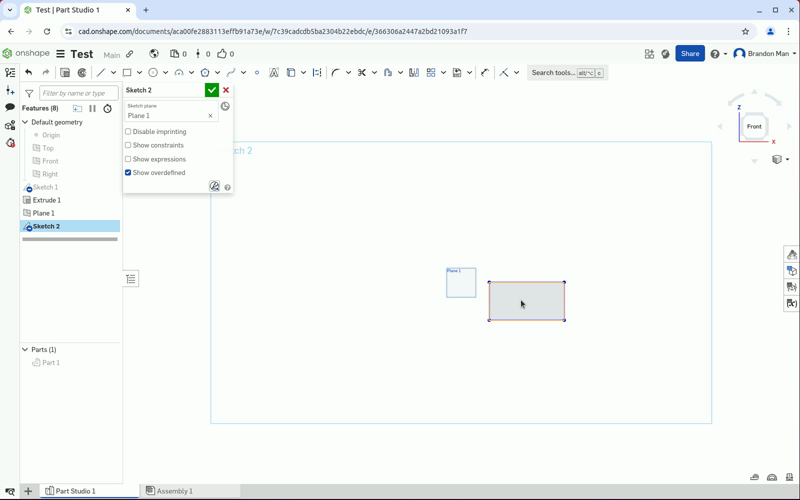
click(521, 299)
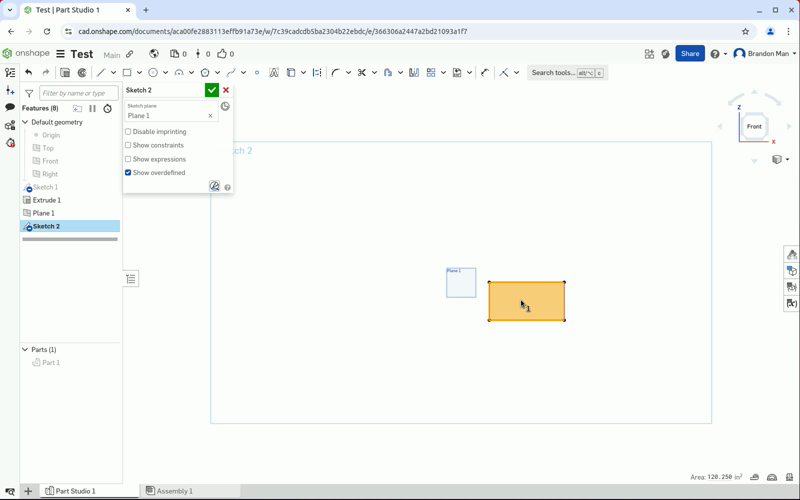
mouse_move(73, 352)
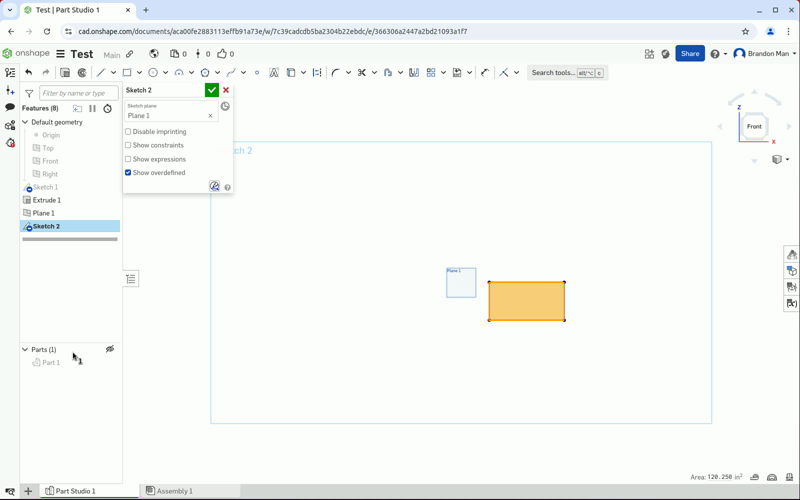
key(shift+y)
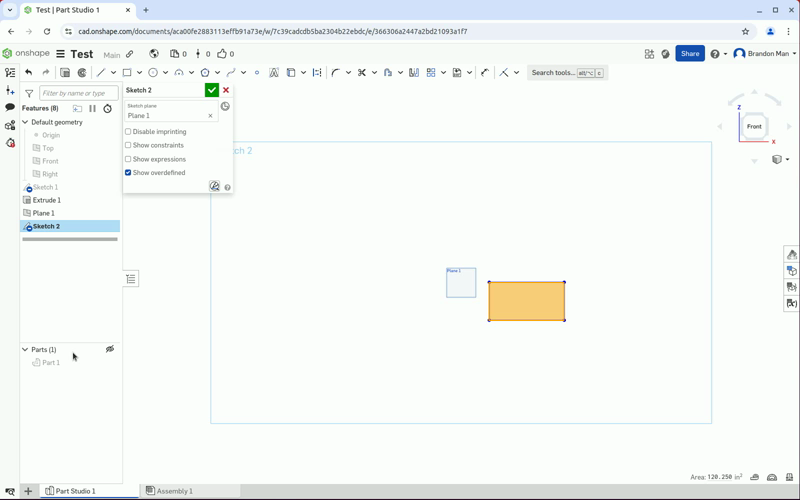
key(shift+e)
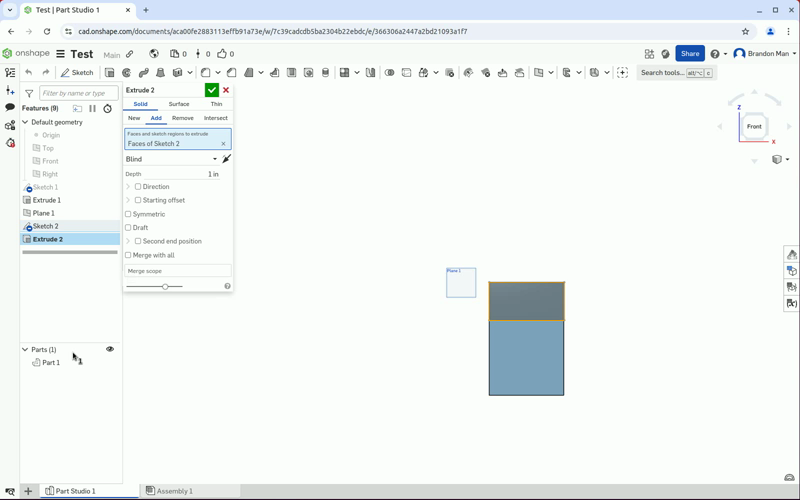
mouse_move(143, 106)
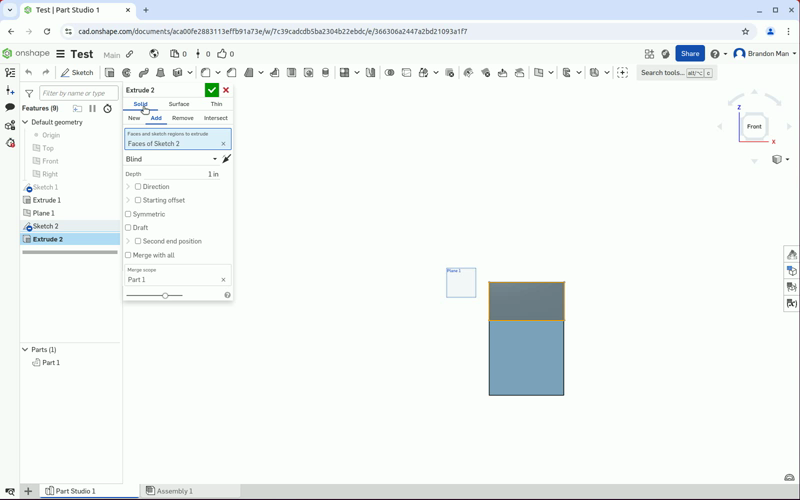
click(143, 106)
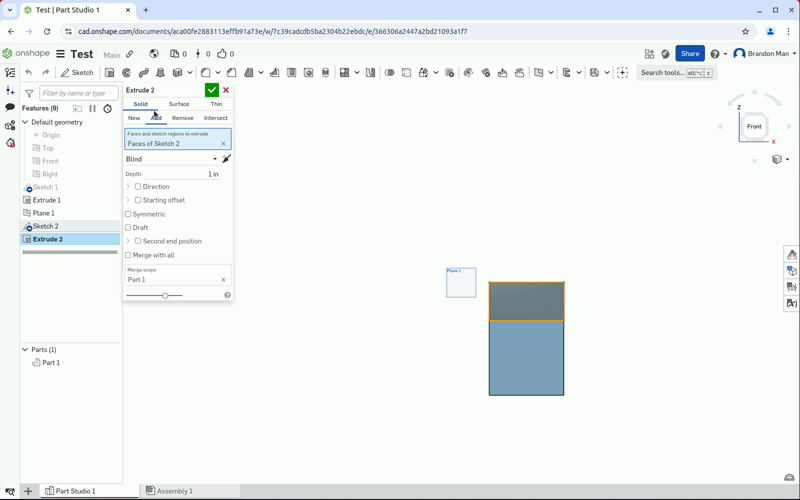
mouse_move(186, 120)
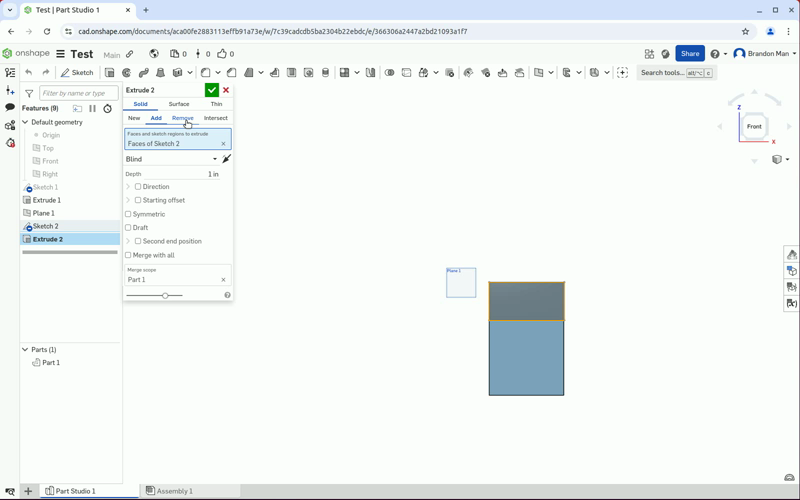
click(186, 120)
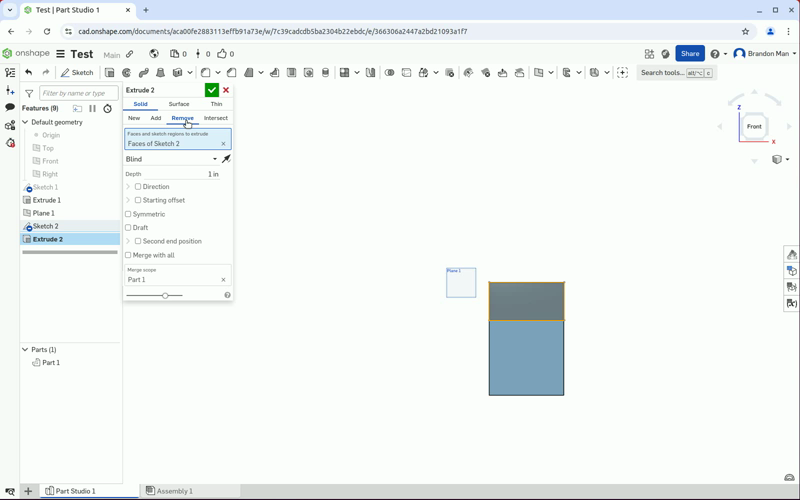
key(tab, 4)
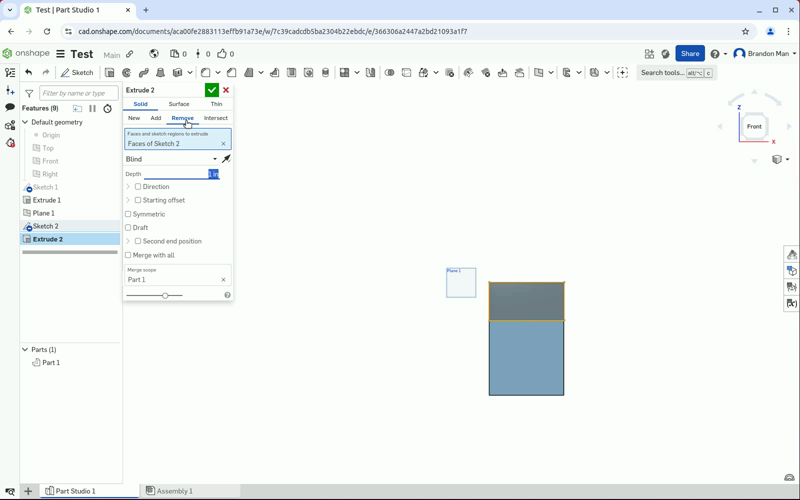
text(11.554)
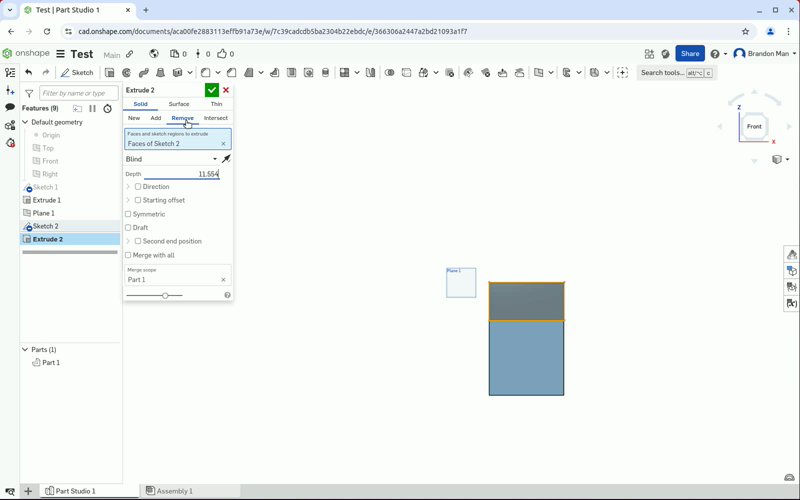
key(tab, 6)
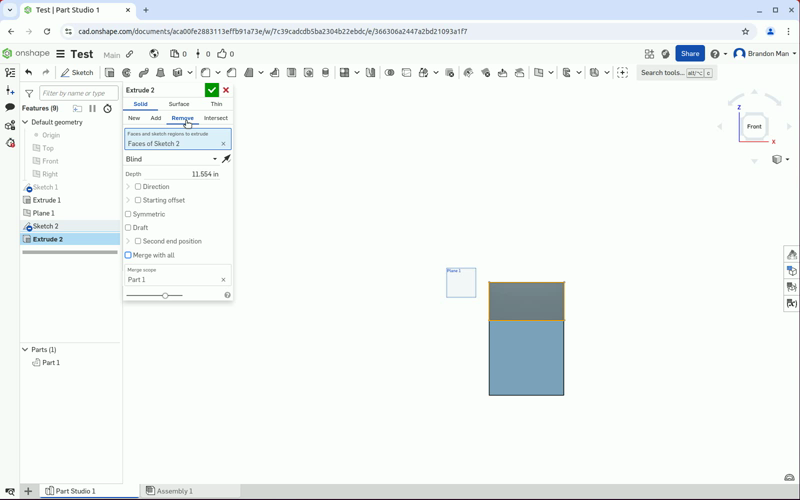
key(space)
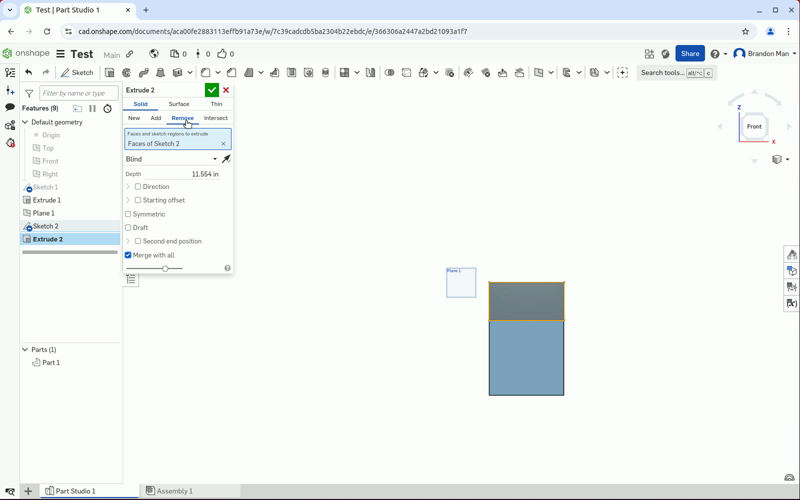
key(enter)
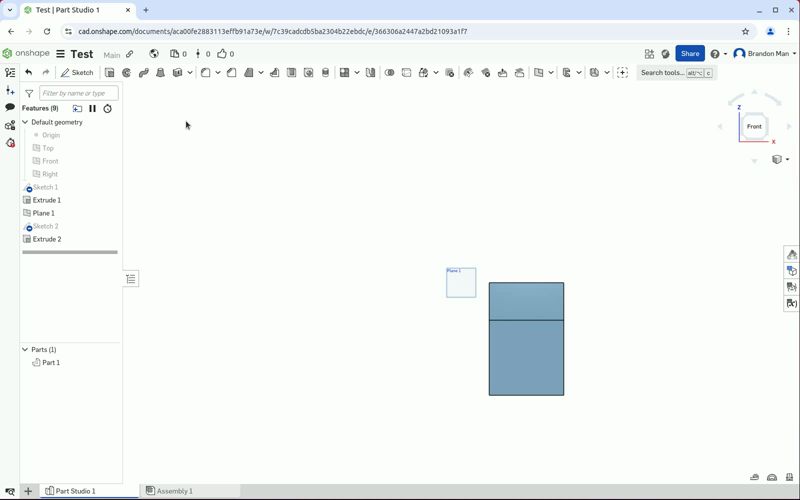
key(shift+h)
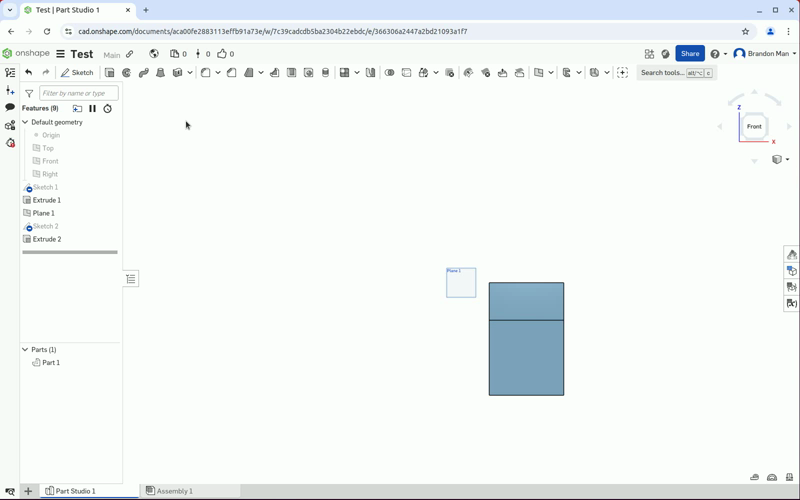
key(shift+h)
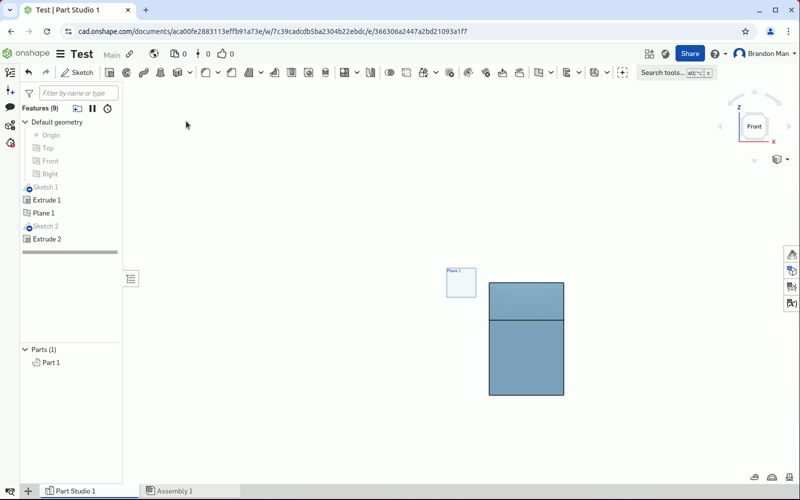
mouse_move(73, 189)
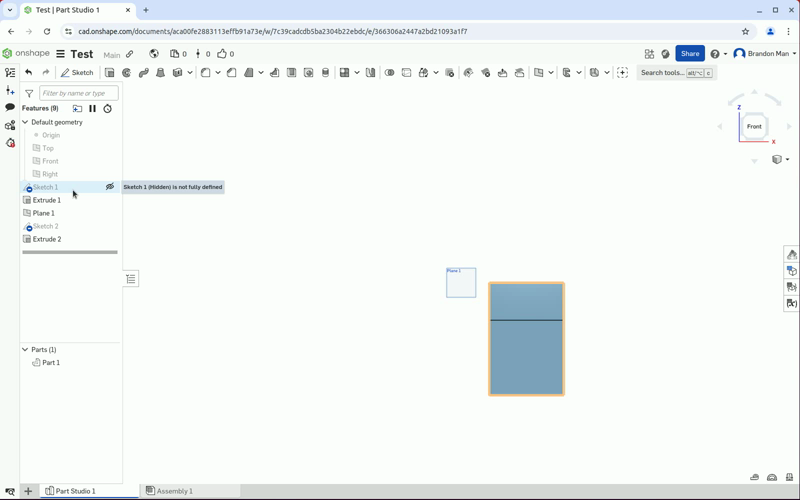
click(73, 189)
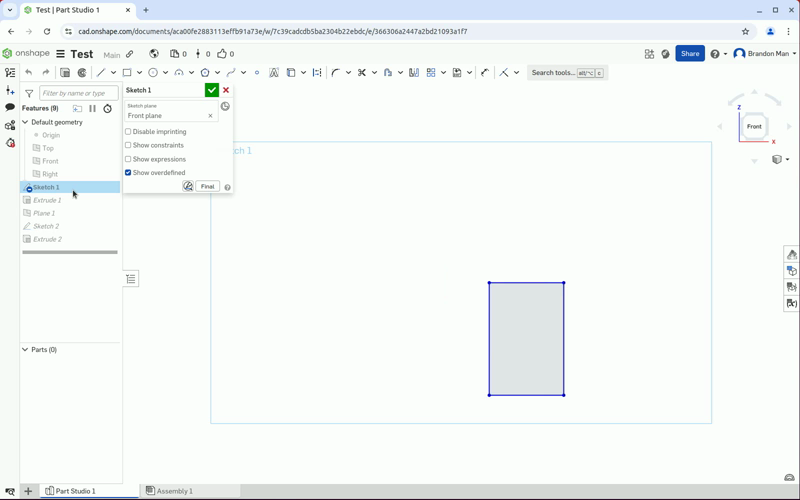
mouse_move(229, 92)
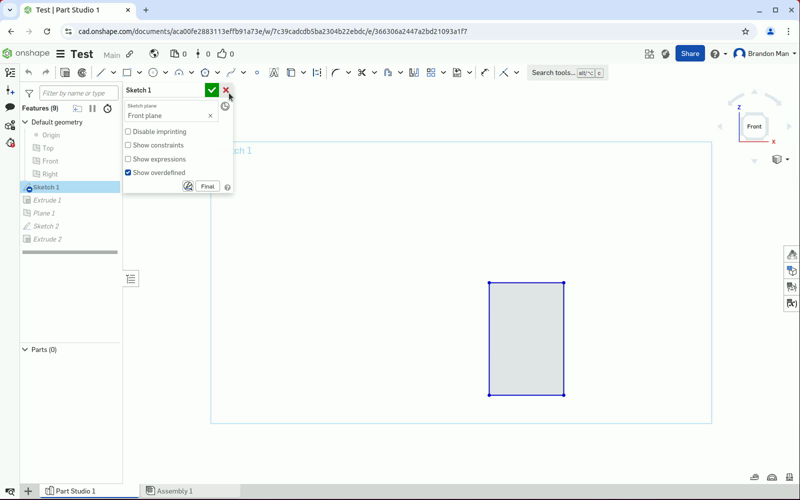
click(229, 92)
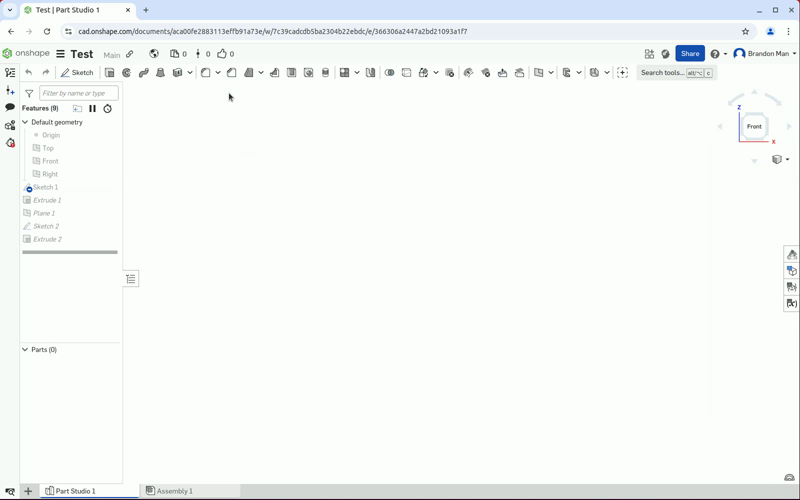
key(shift+s)
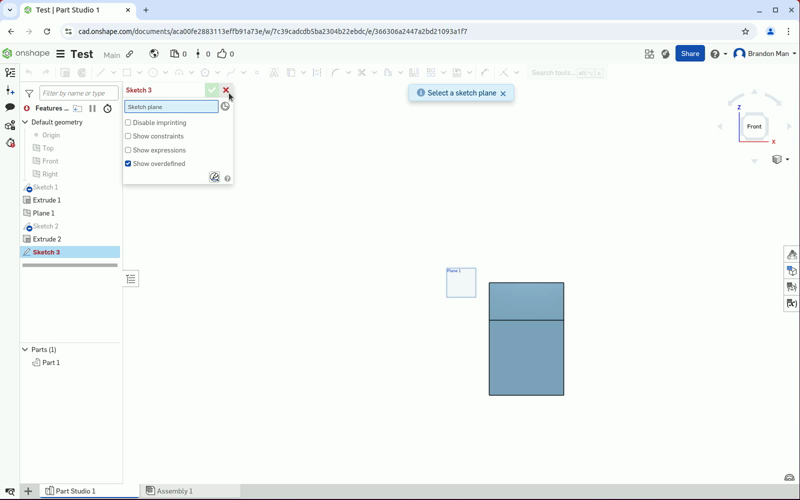
mouse_move(73, 215)
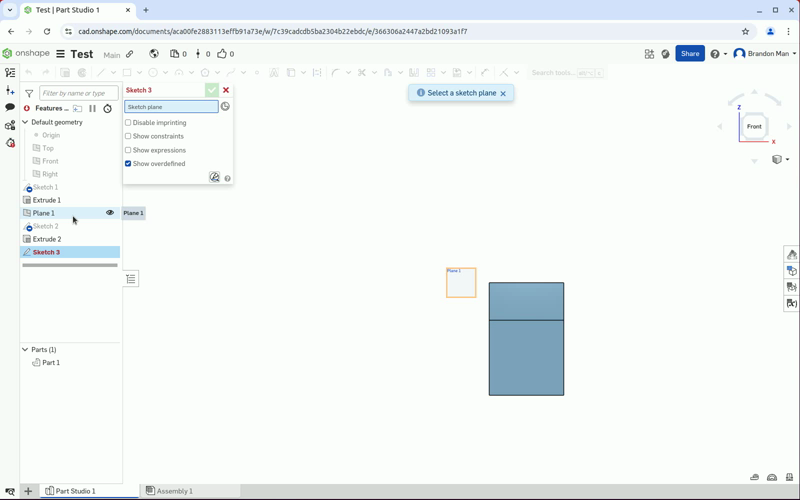
click(73, 215)
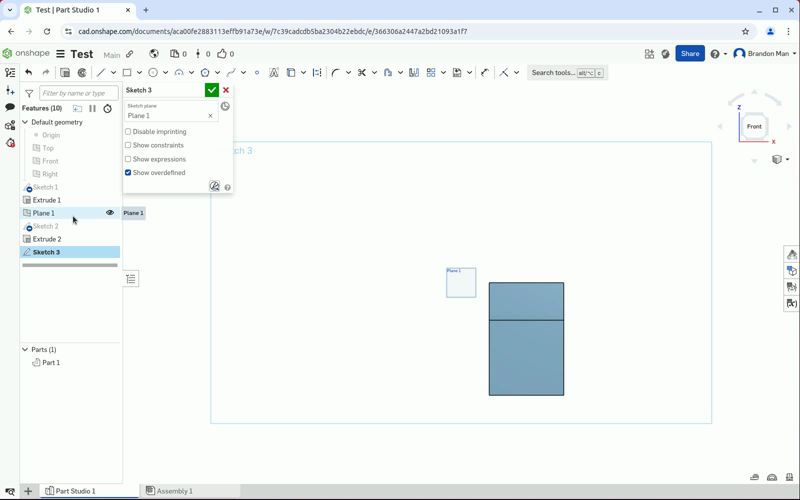
mouse_move(73, 352)
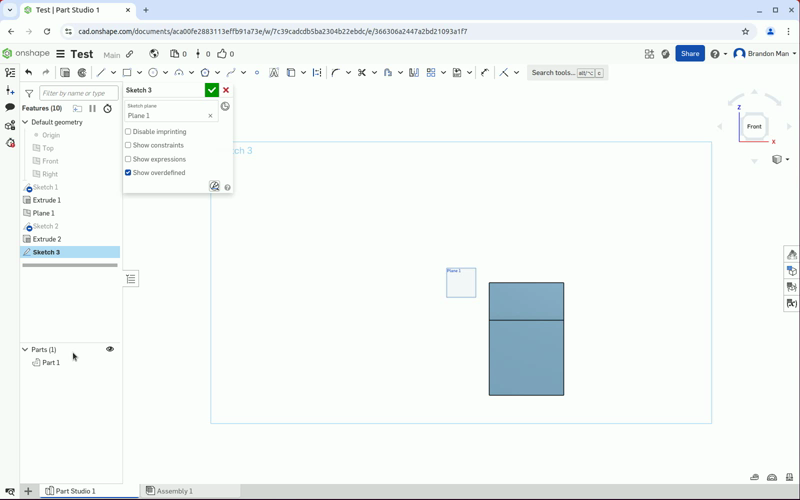
key(y)
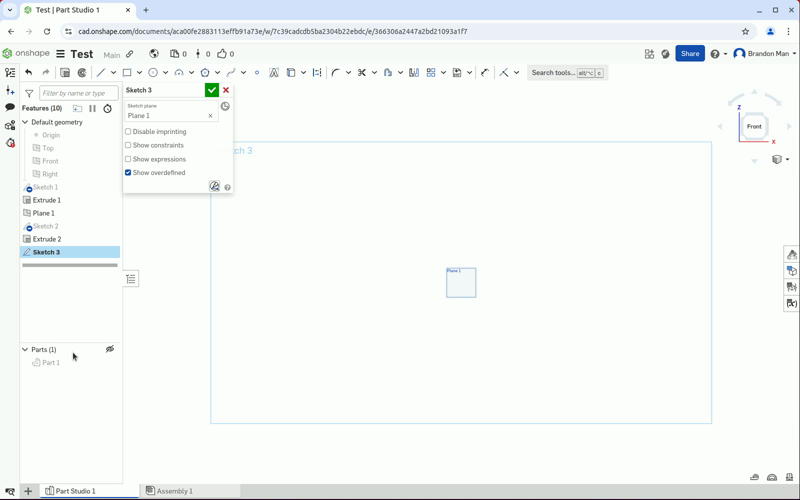
key(l)
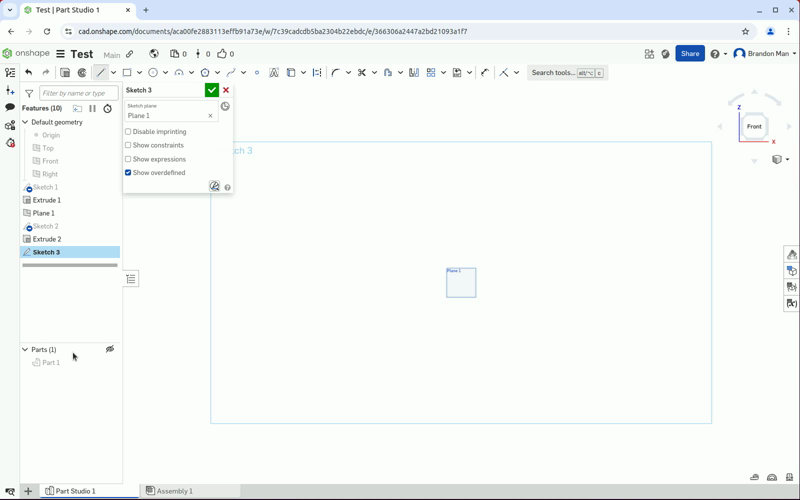
key_down(shift)
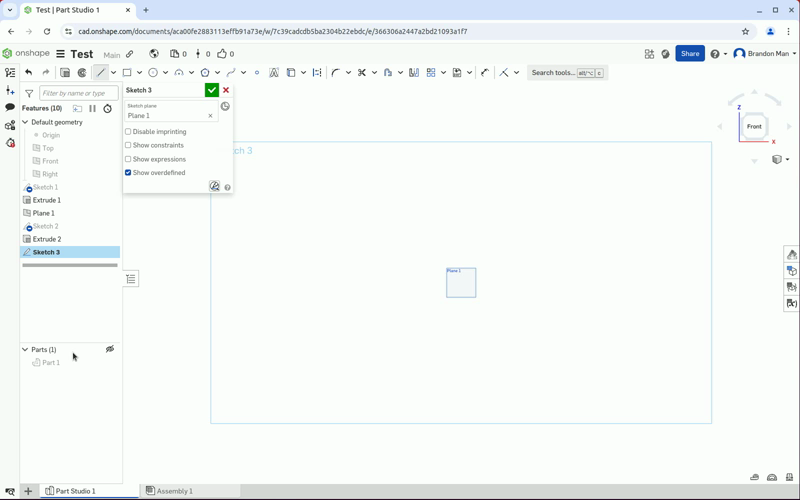
mouse_move(507, 357)
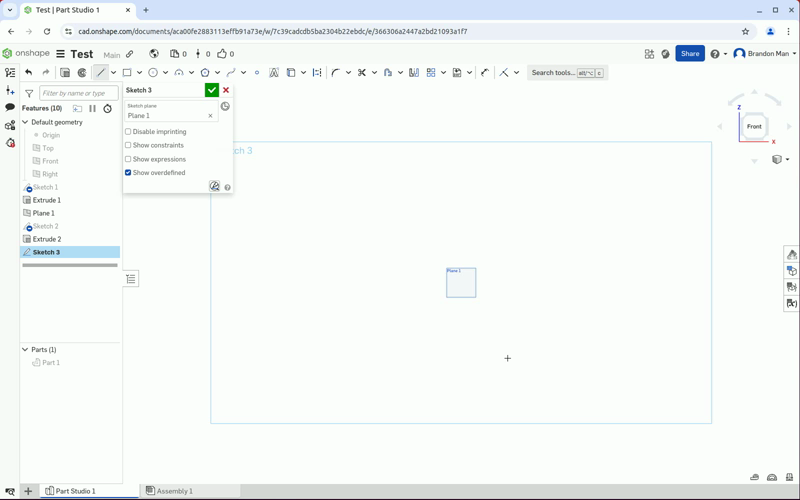
click(507, 357)
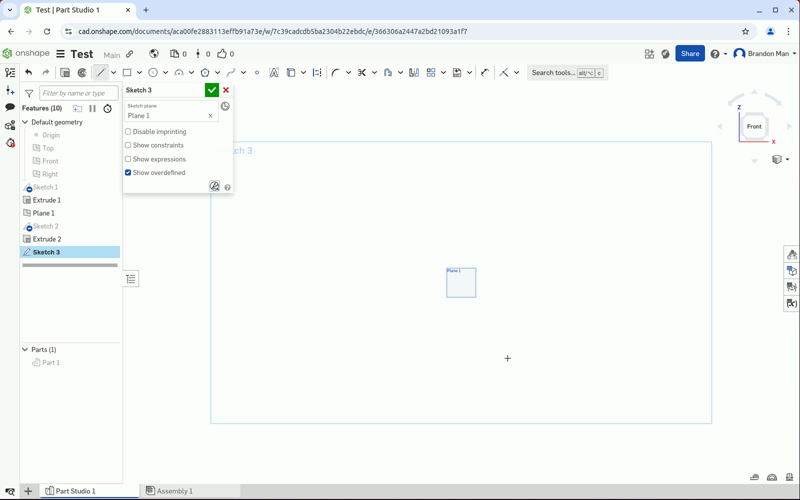
key_up(shift)
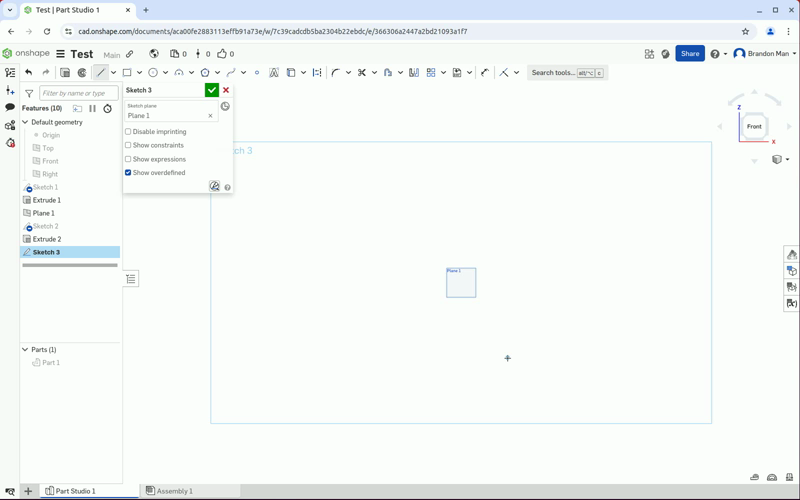
key_down(shift)
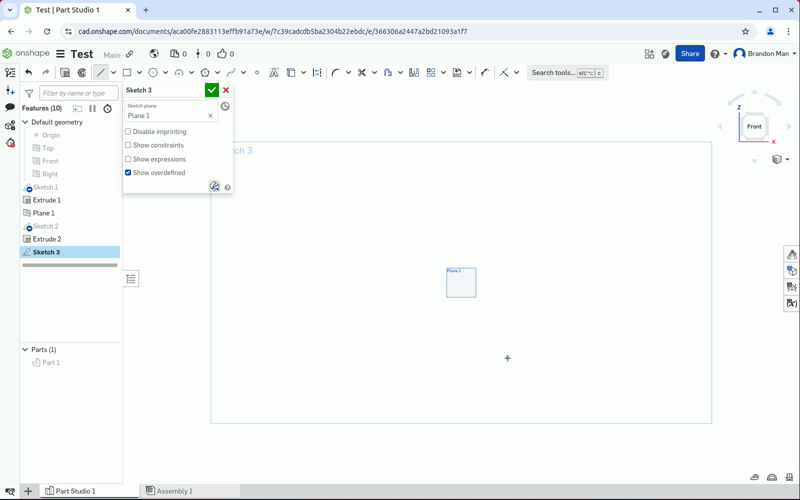
mouse_move(537, 357)
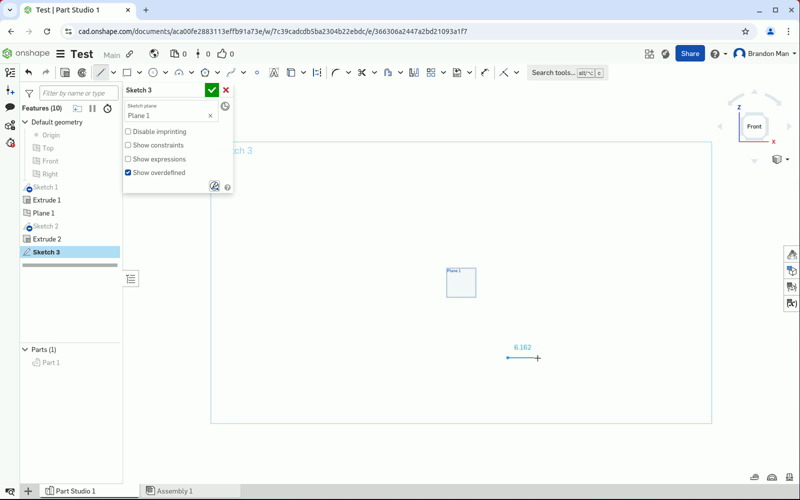
mouse_move(546, 357)
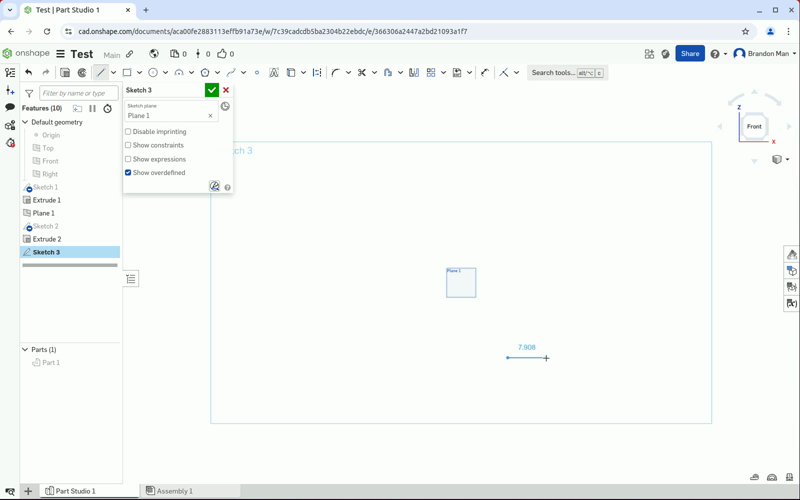
click(546, 357)
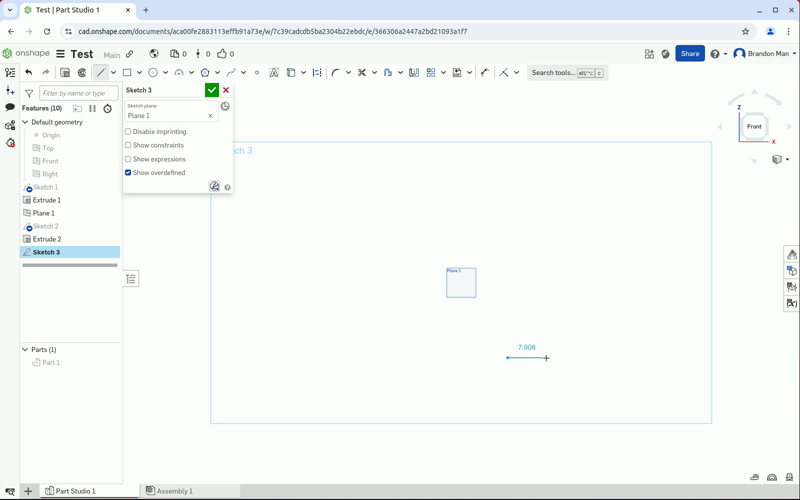
key_up(shift)
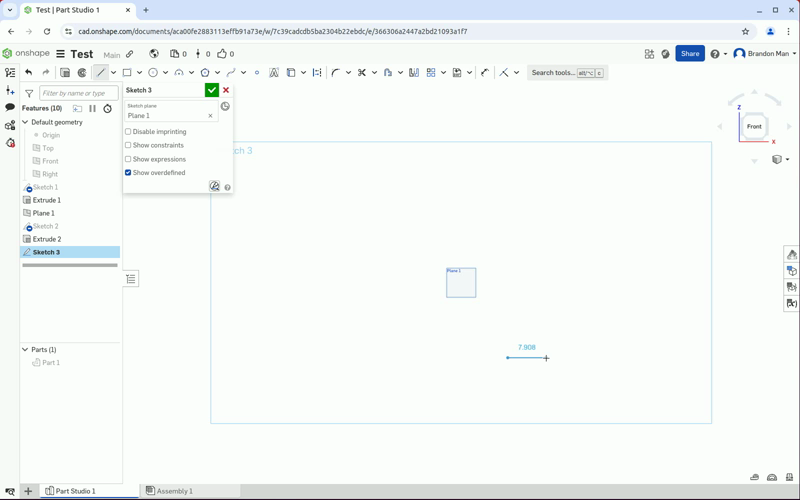
key_down(shift)
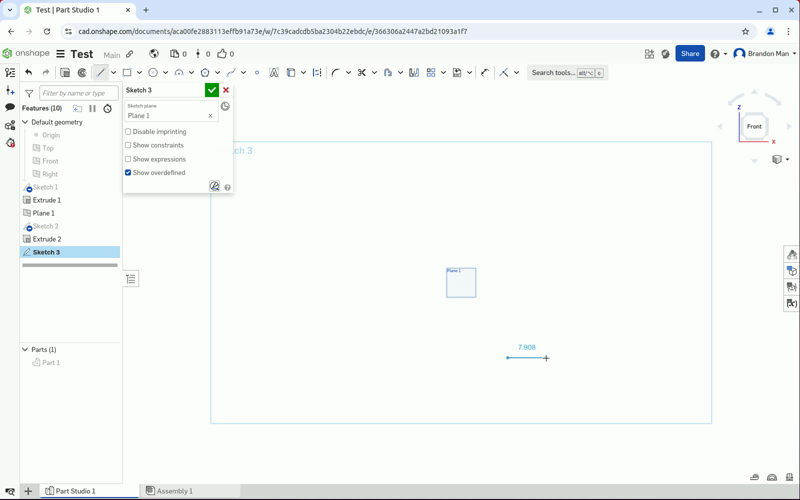
mouse_move(576, 357)
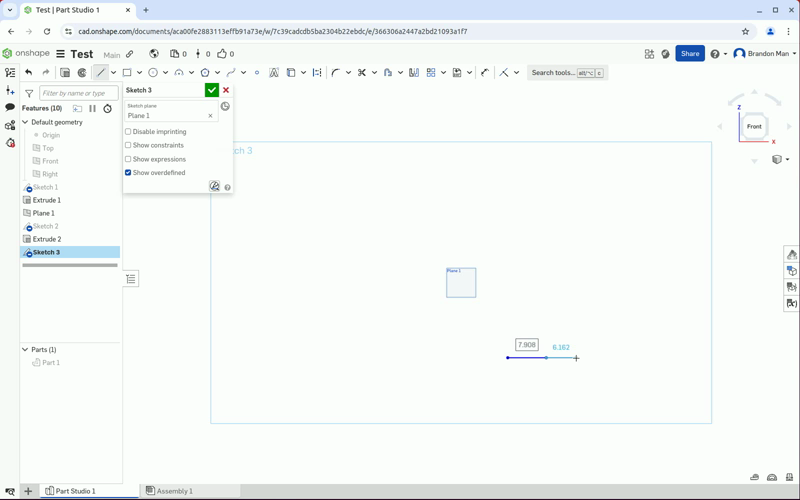
mouse_move(546, 319)
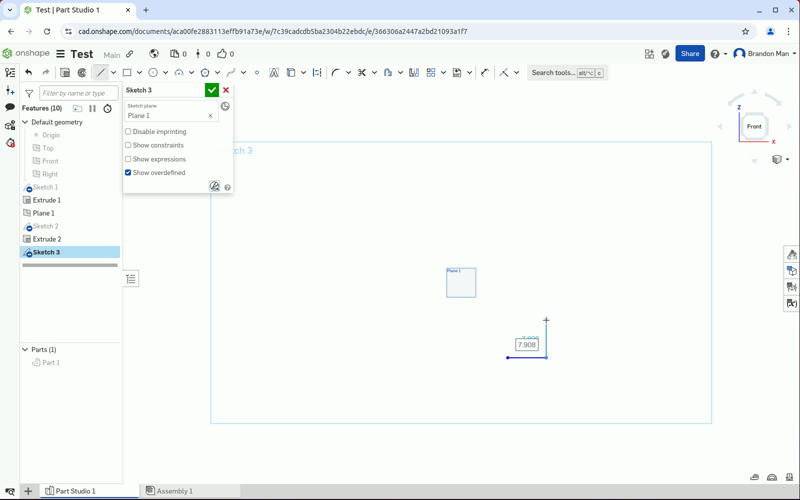
click(546, 319)
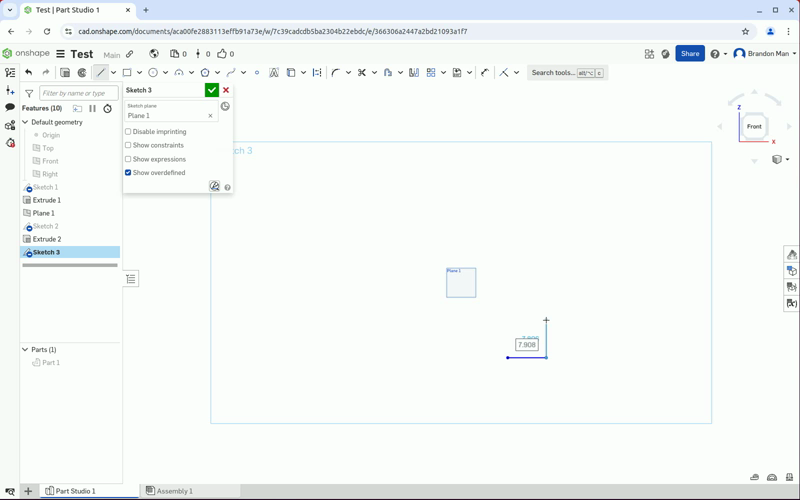
key_up(shift)
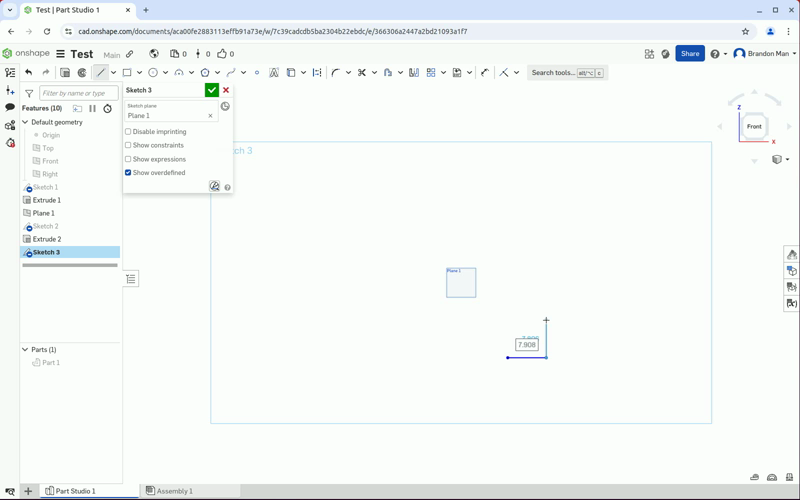
key_down(shift)
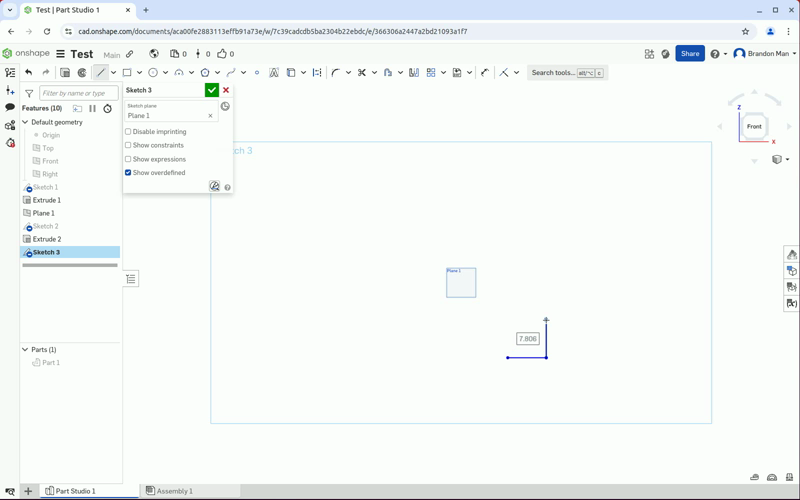
mouse_move(576, 319)
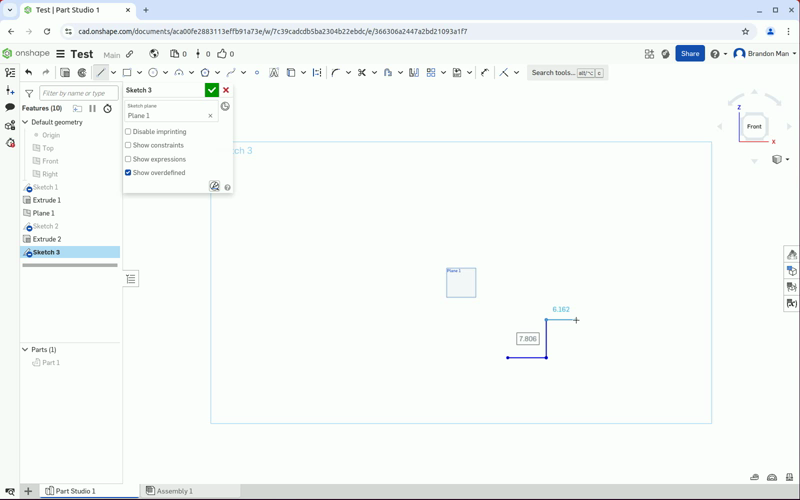
mouse_move(507, 319)
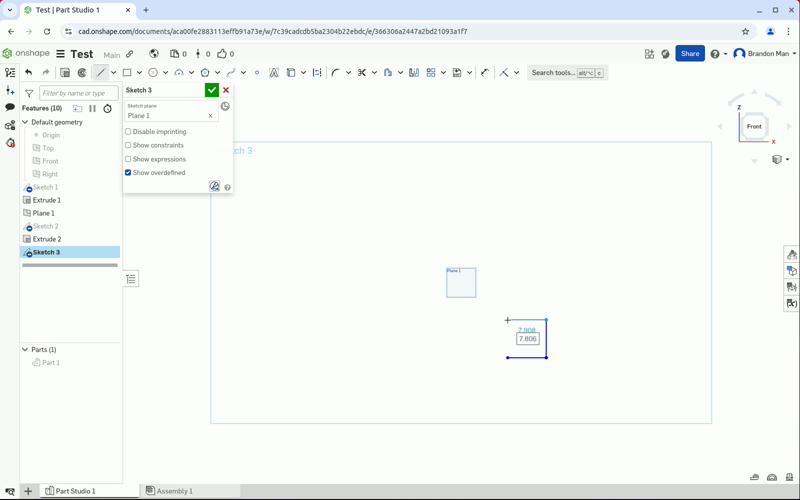
click(507, 319)
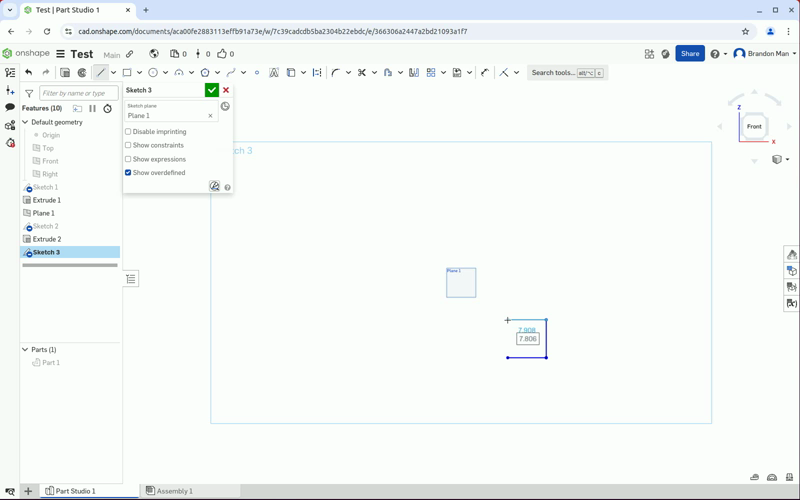
key_up(shift)
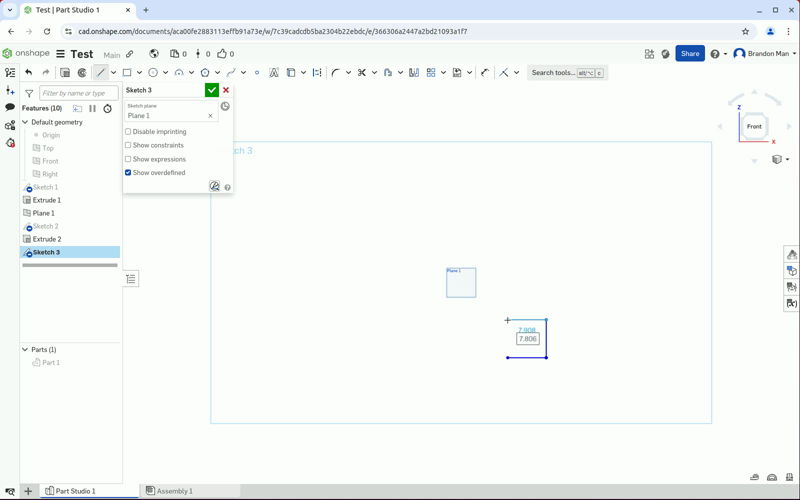
mouse_move(537, 319)
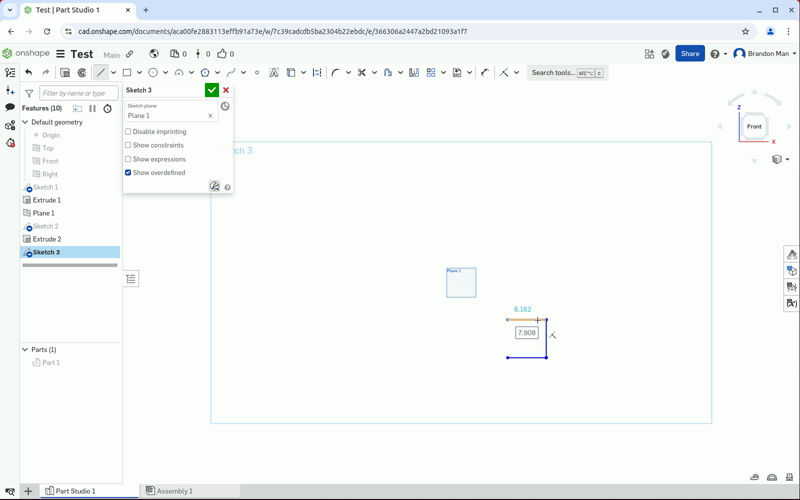
key_down(shift)
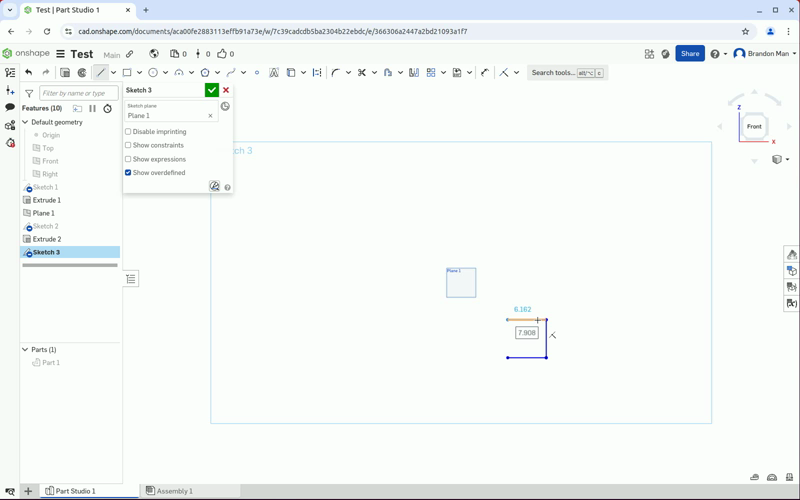
mouse_move(507, 357)
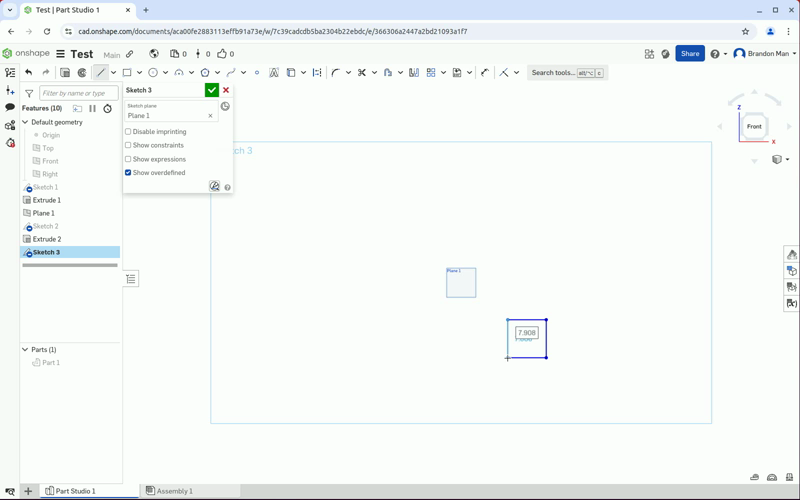
key_up(shift)
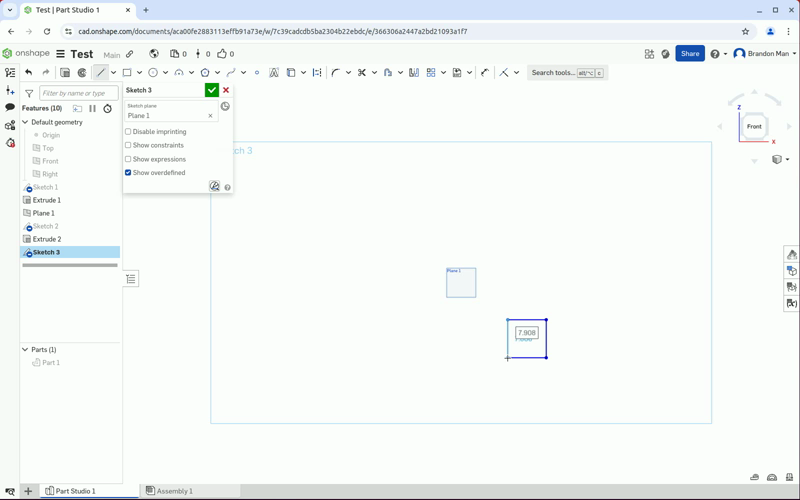
click(507, 357)
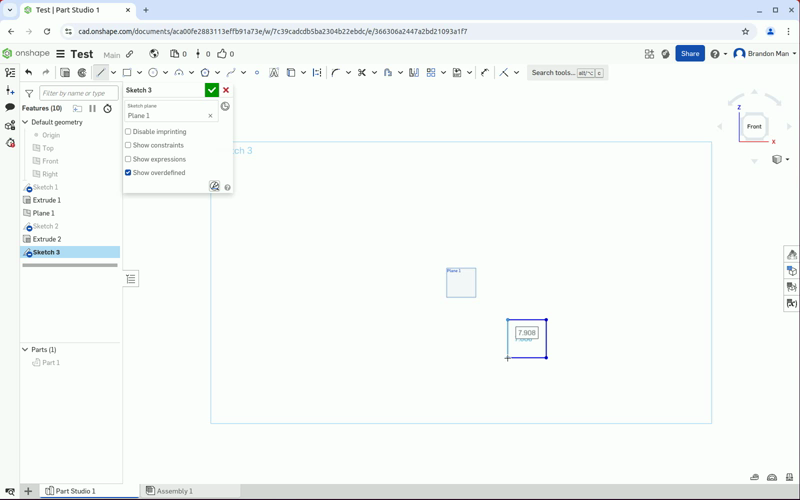
key(esc)
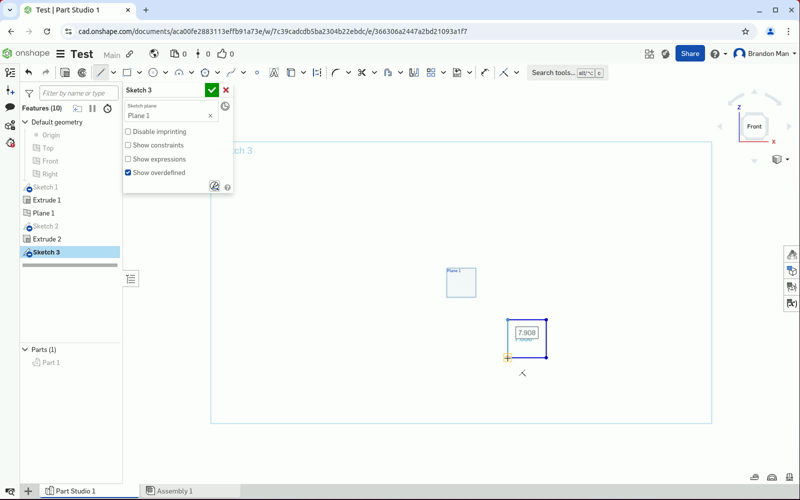
mouse_move(539, 328)
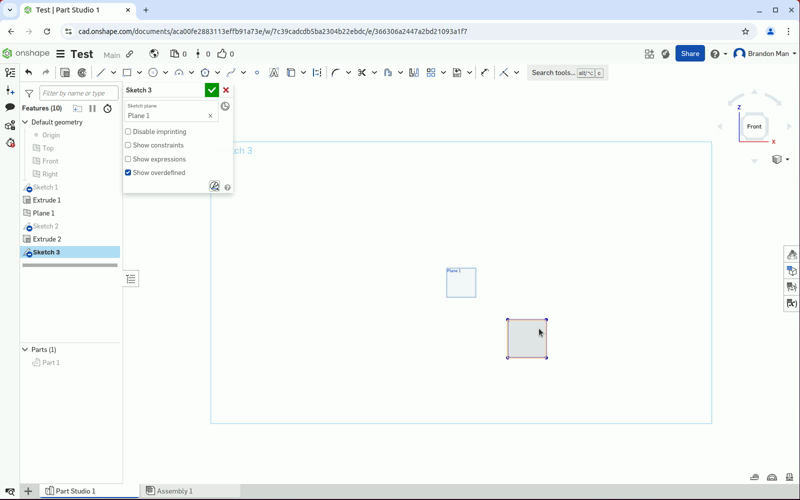
scroll(6)
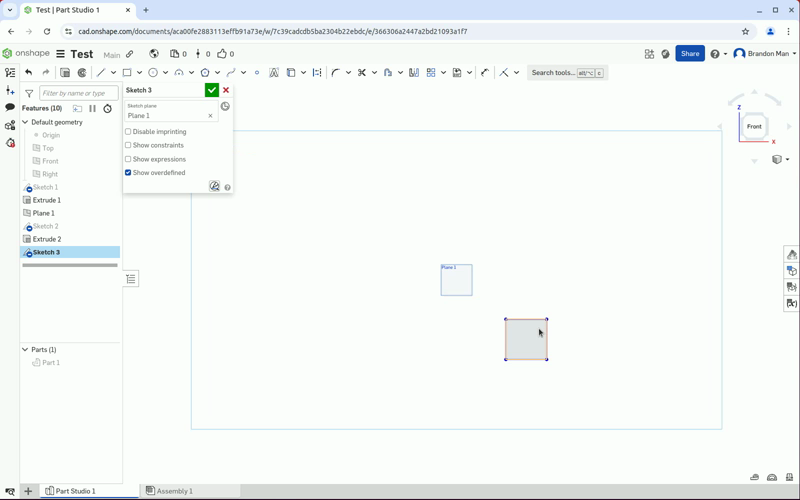
scroll(6)
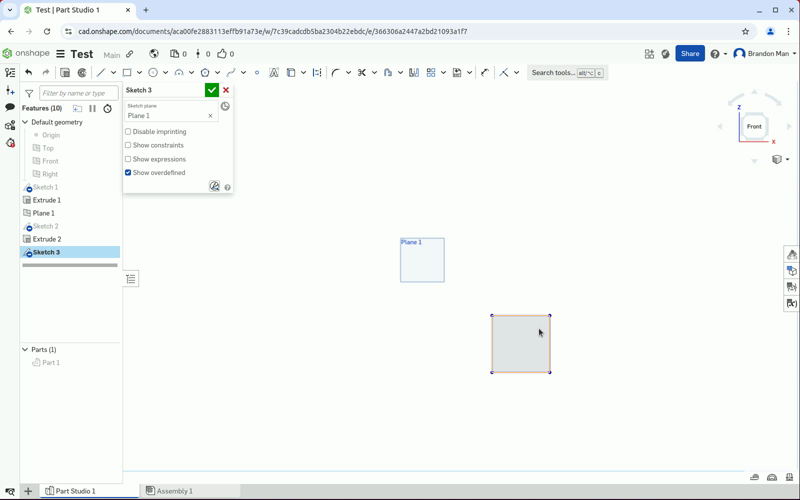
scroll(6)
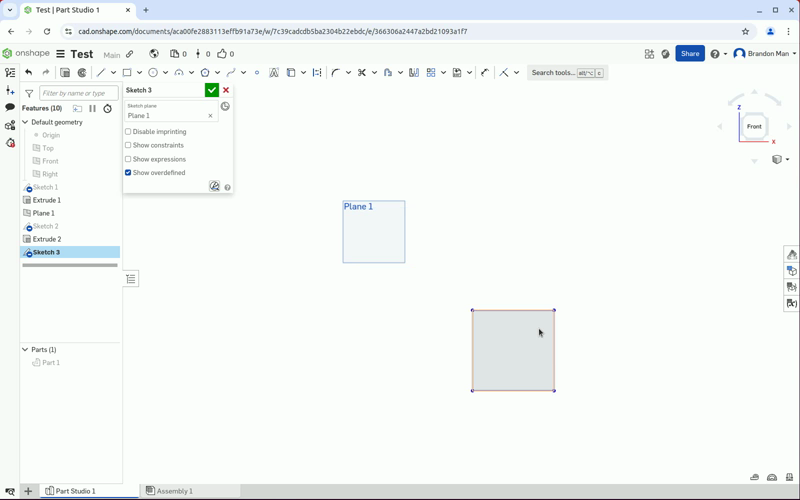
scroll(6)
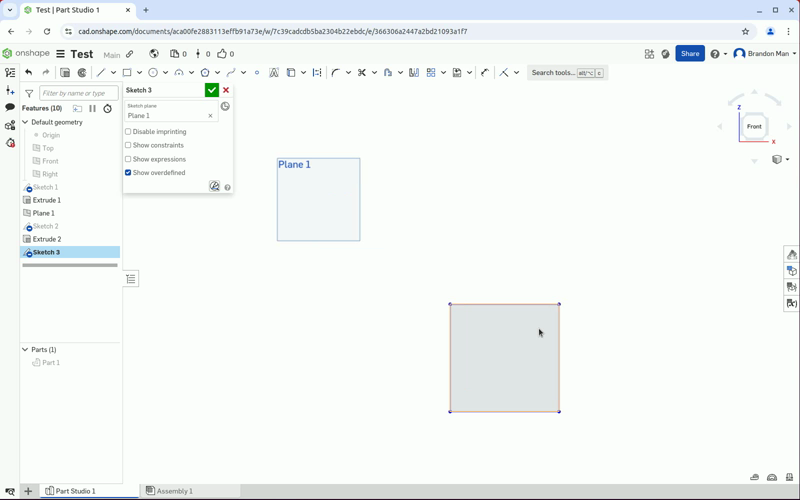
scroll(6)
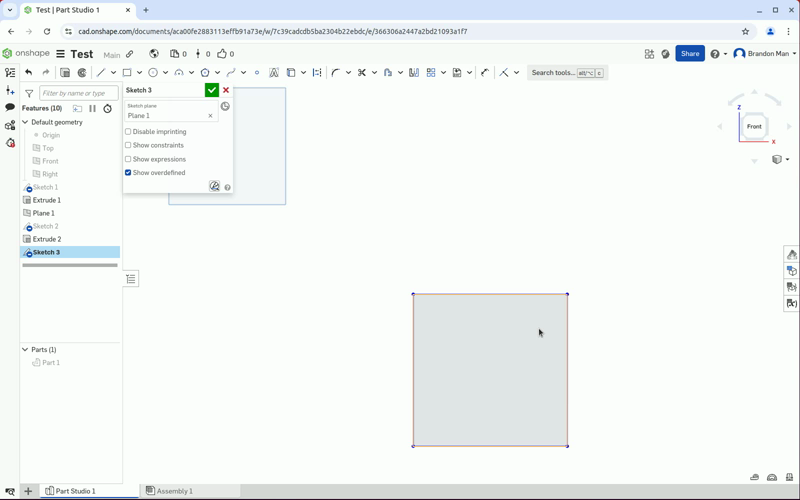
scroll(6)
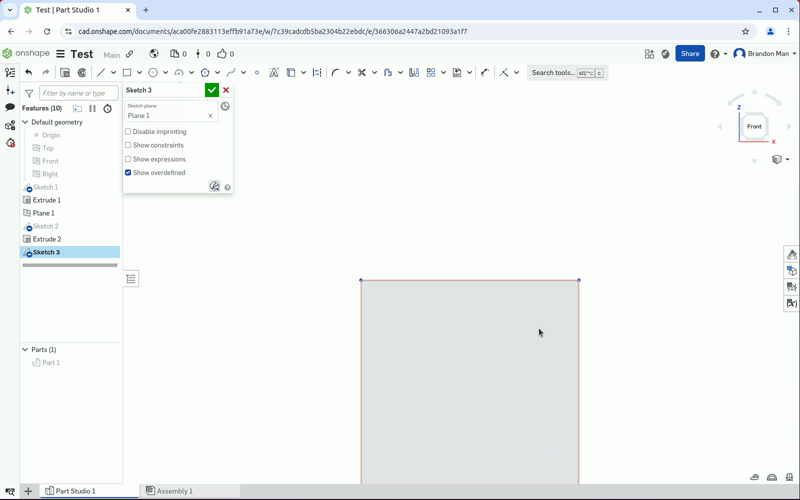
scroll(6)
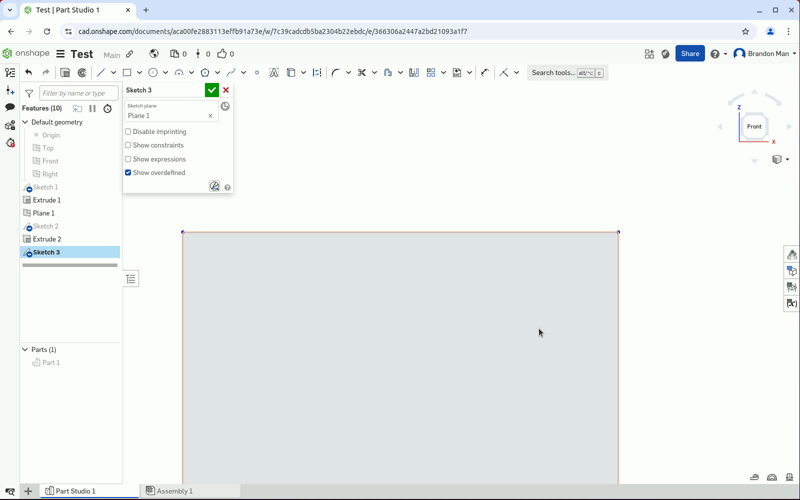
click(539, 328)
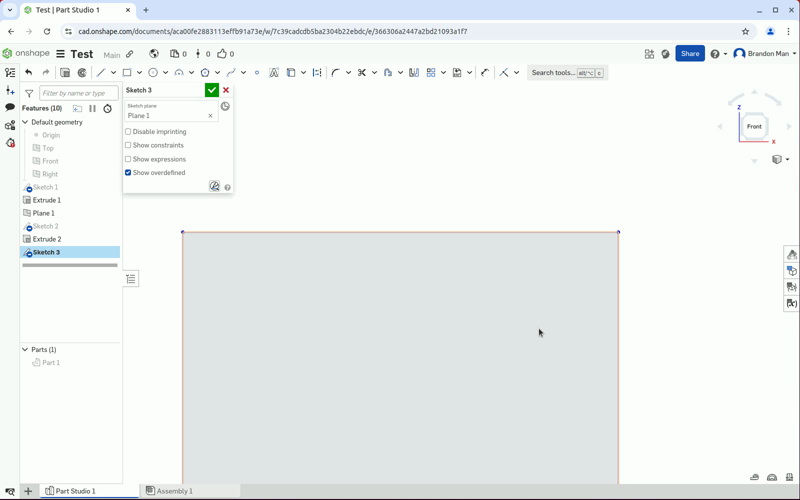
scroll(-6)
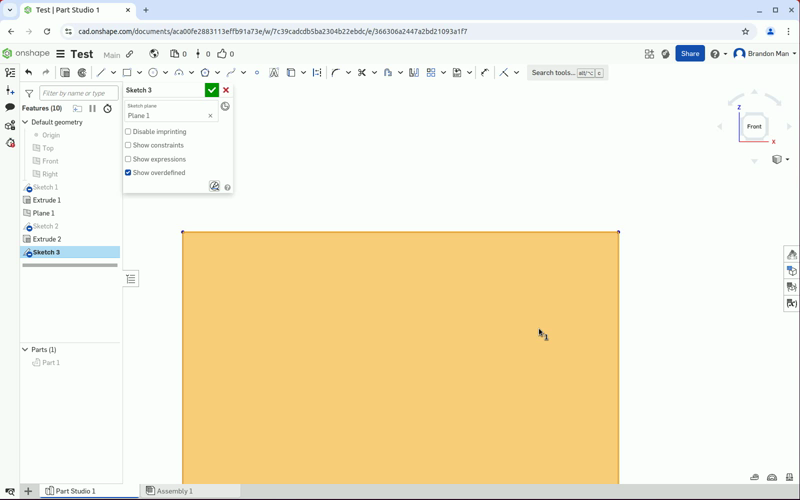
scroll(-6)
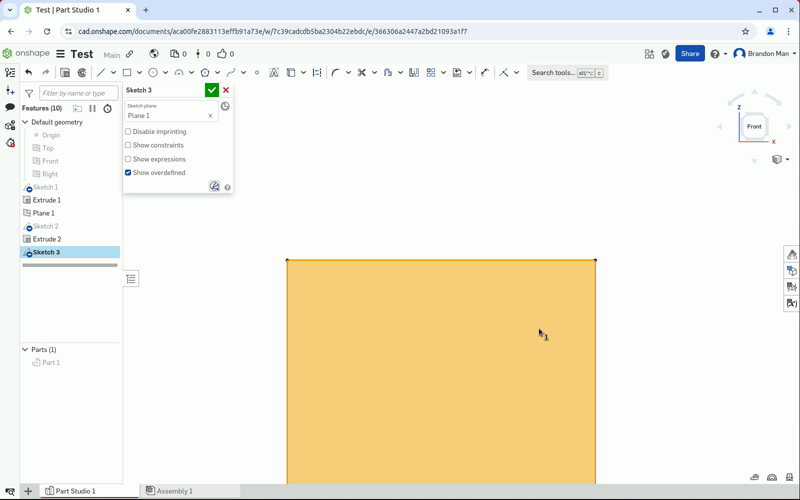
scroll(-6)
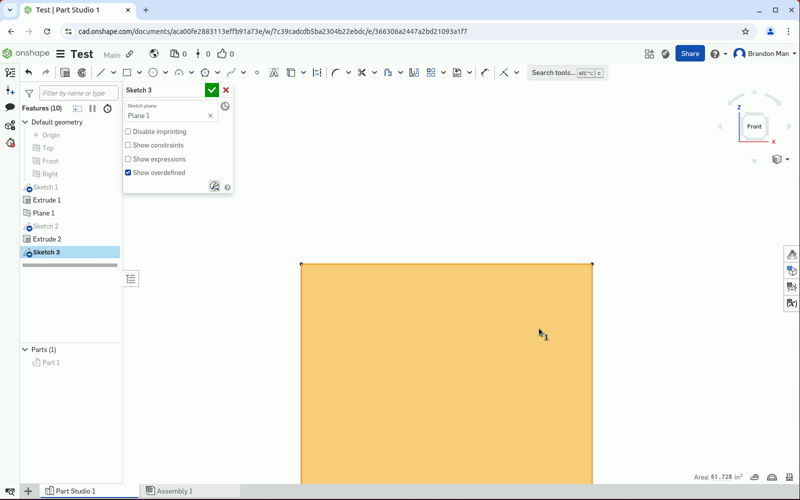
scroll(-6)
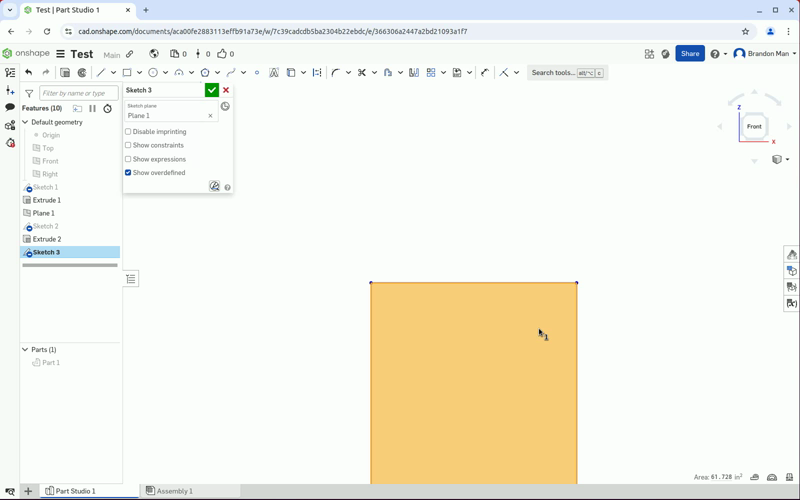
scroll(-6)
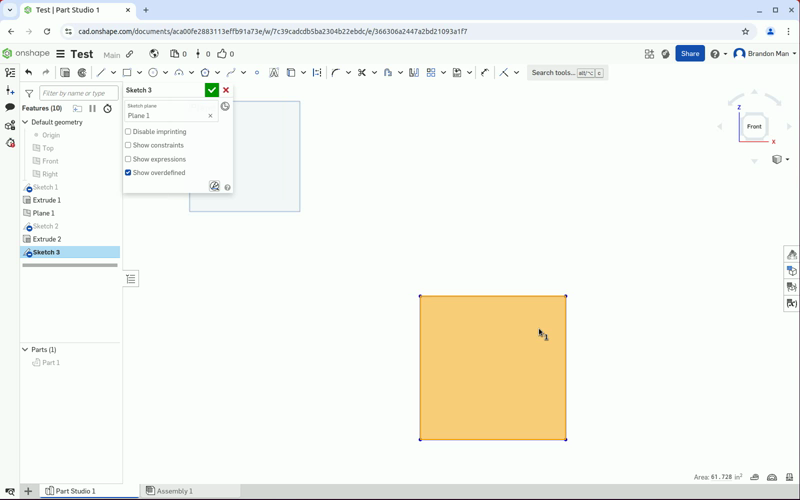
scroll(-6)
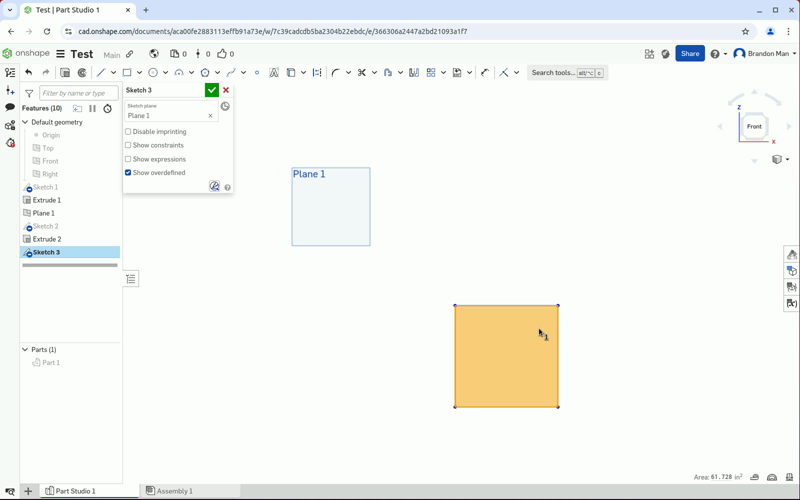
scroll(-6)
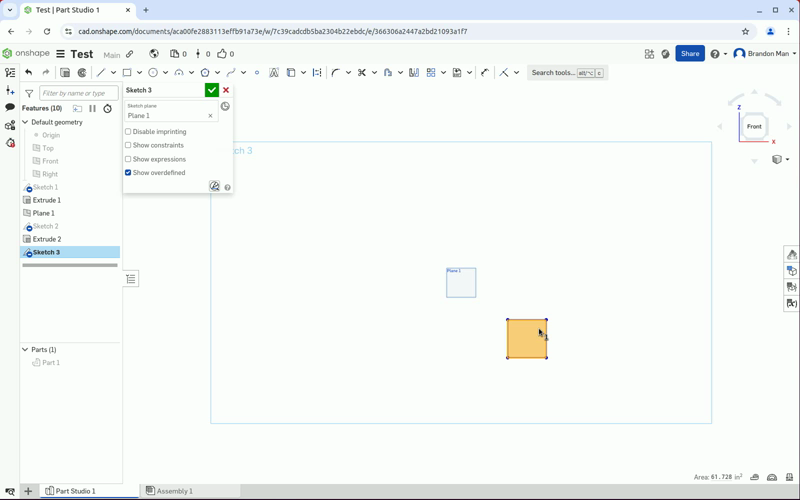
mouse_move(73, 352)
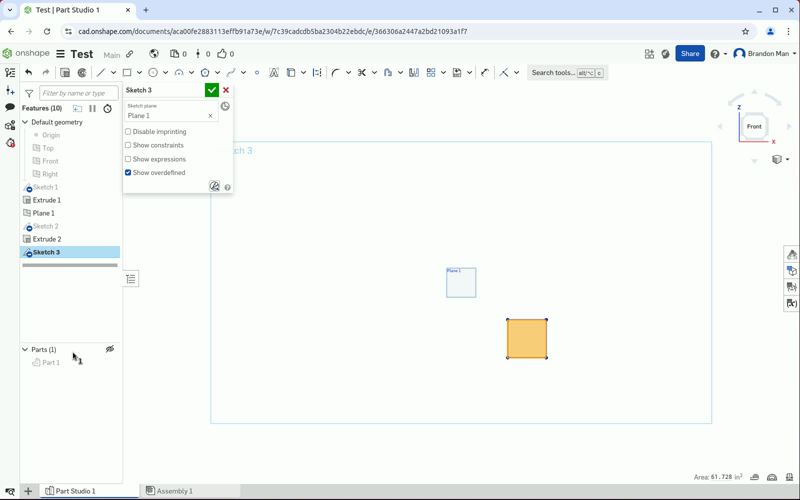
key(shift+y)
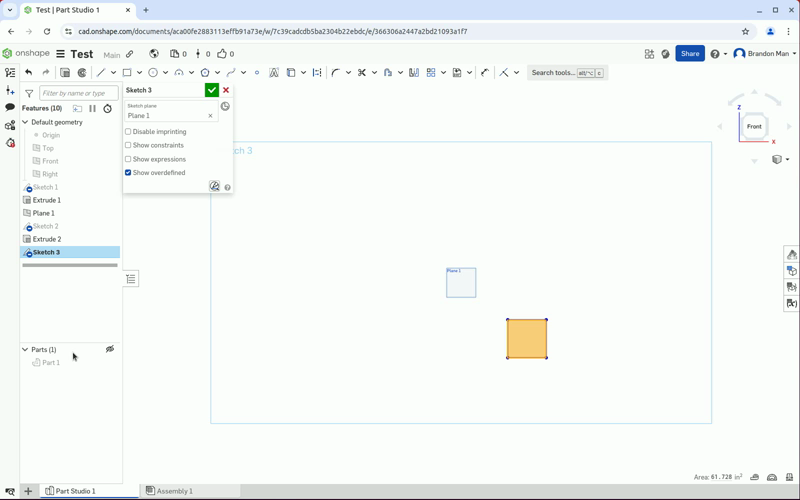
key(shift+e)
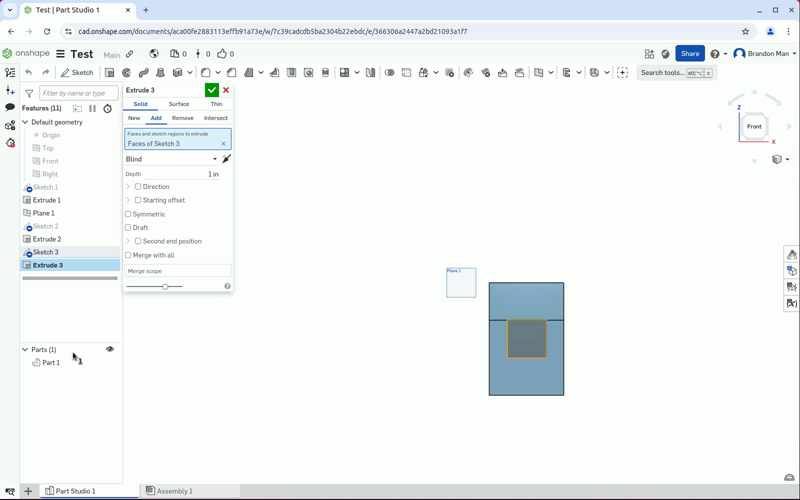
mouse_move(143, 106)
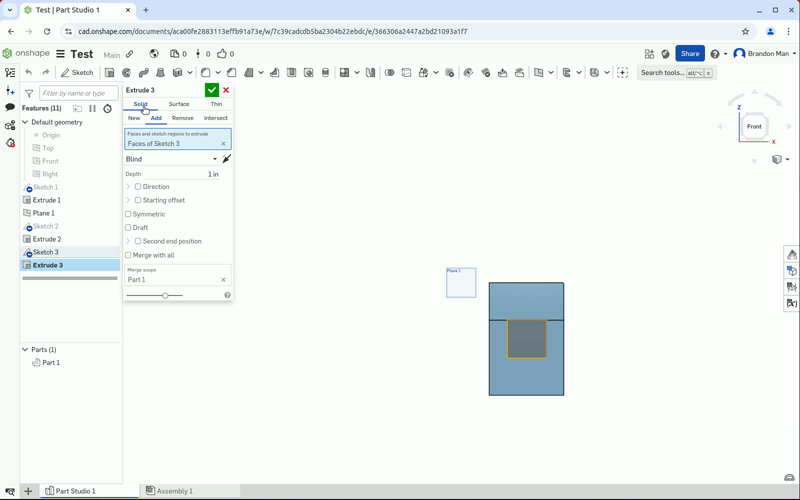
click(143, 106)
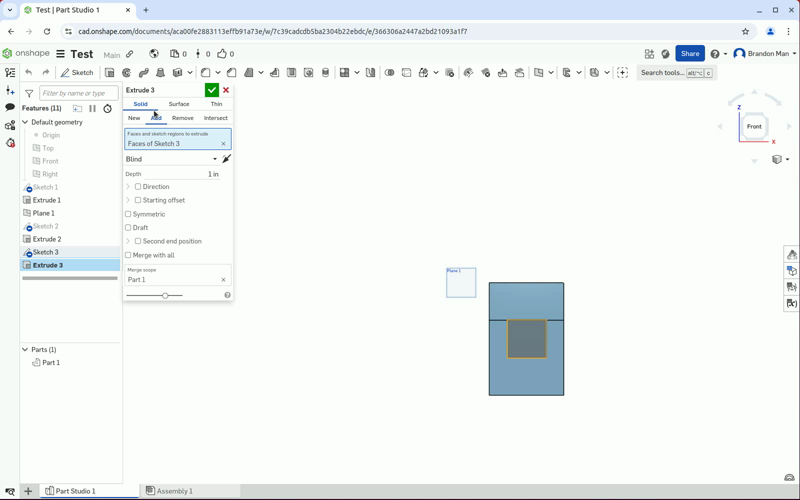
mouse_move(186, 120)
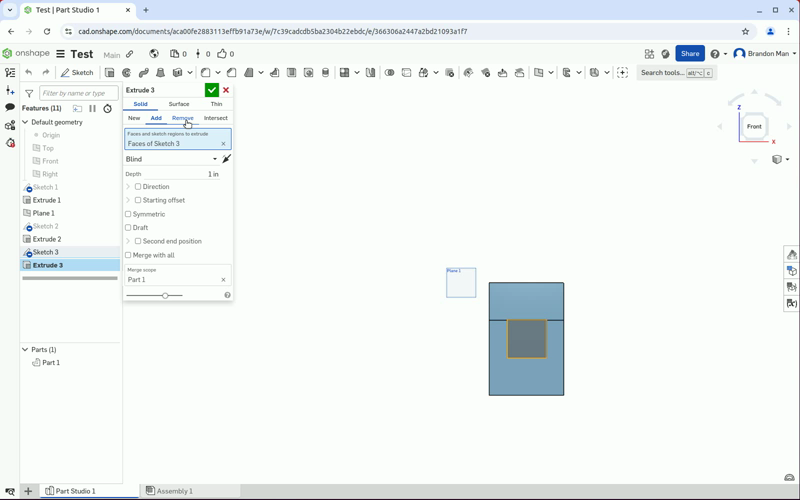
click(186, 120)
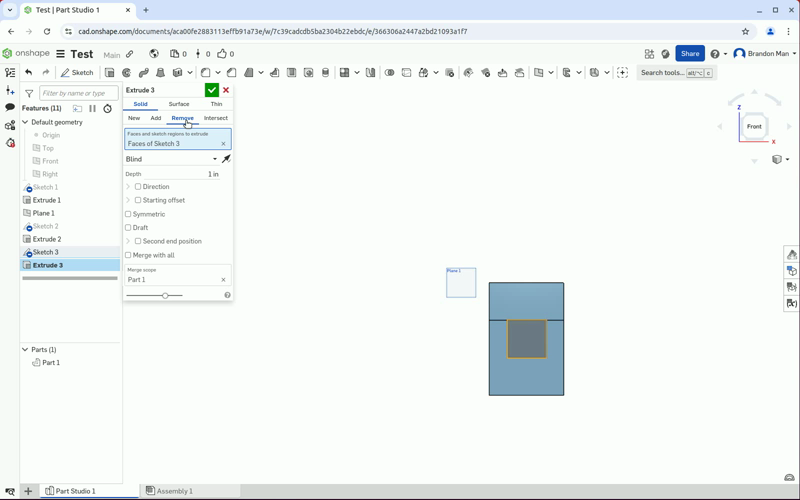
key(tab, 4)
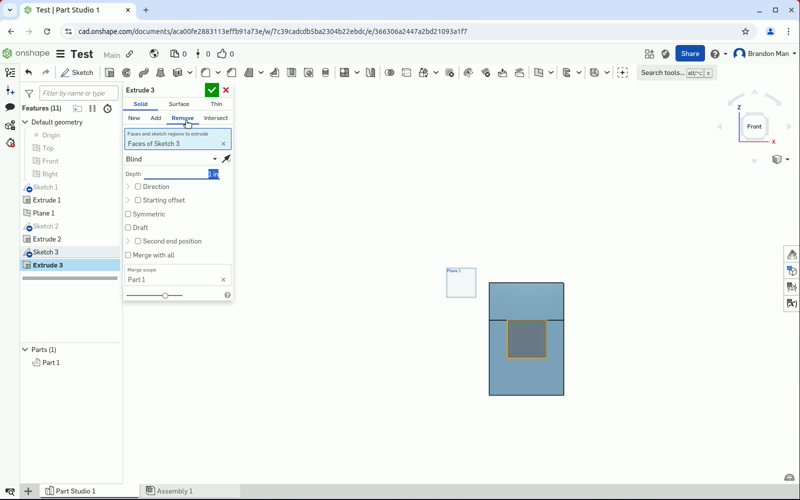
text(11.554)
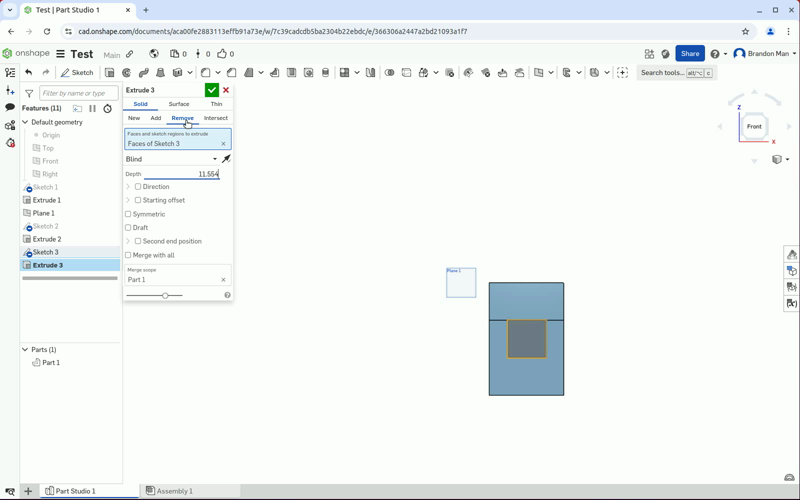
key(tab, 6)
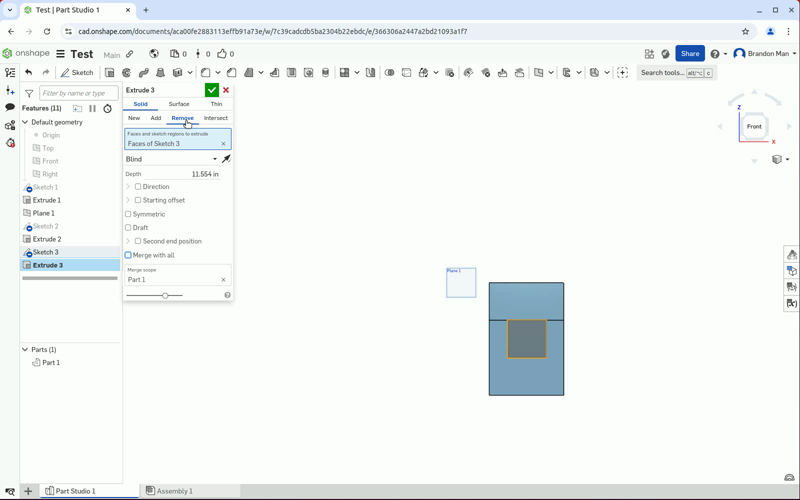
key(space)
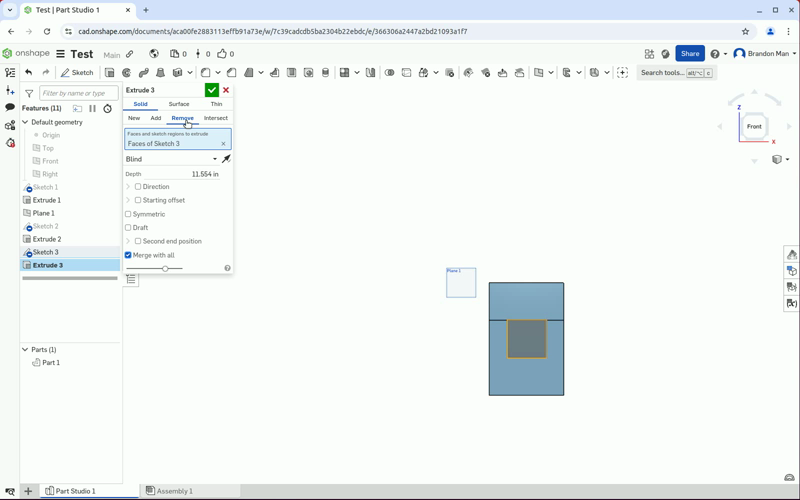
key(enter)
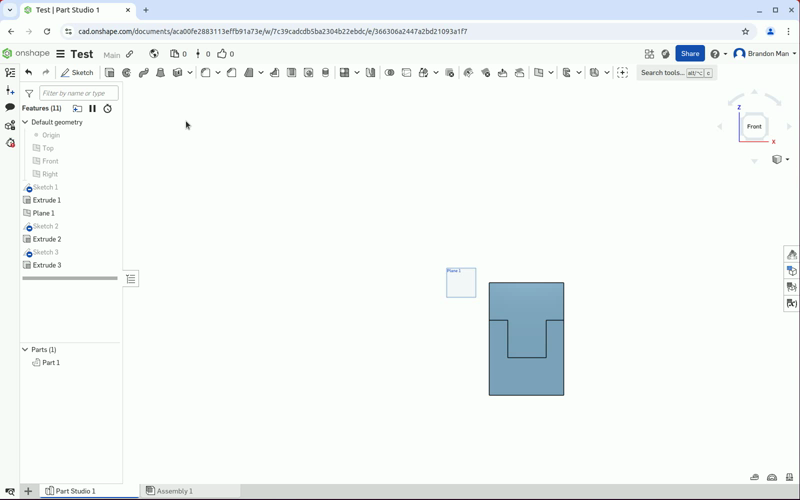
key(shift+h)
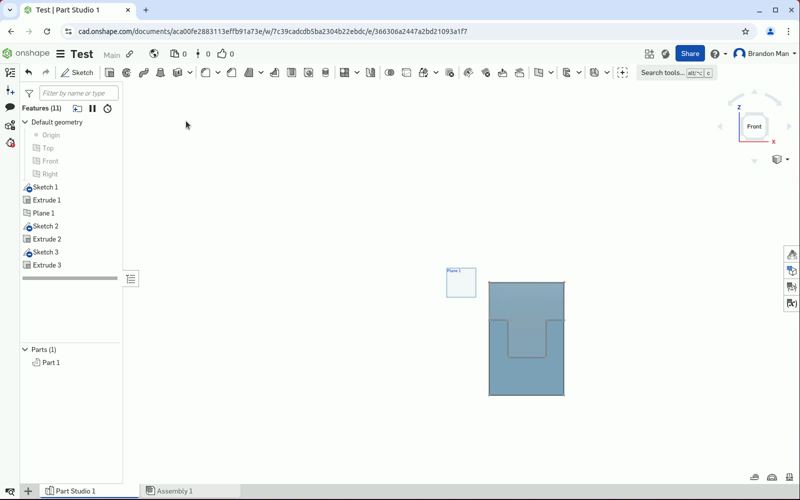
key(shift+h)
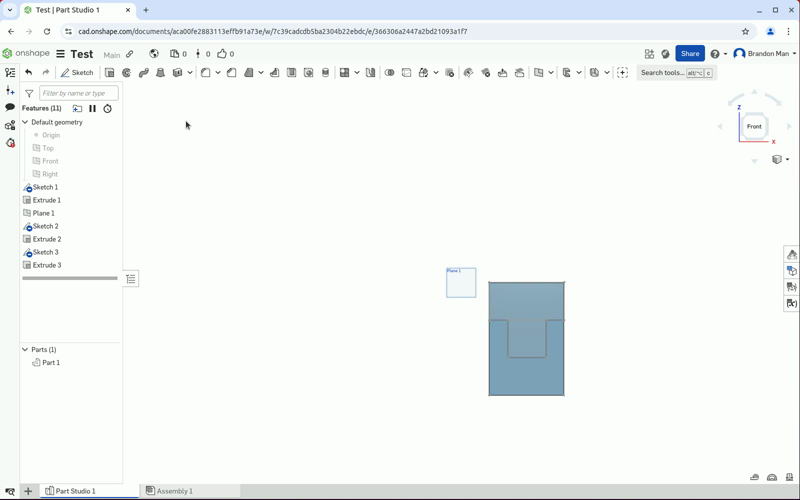
key(shift+7)
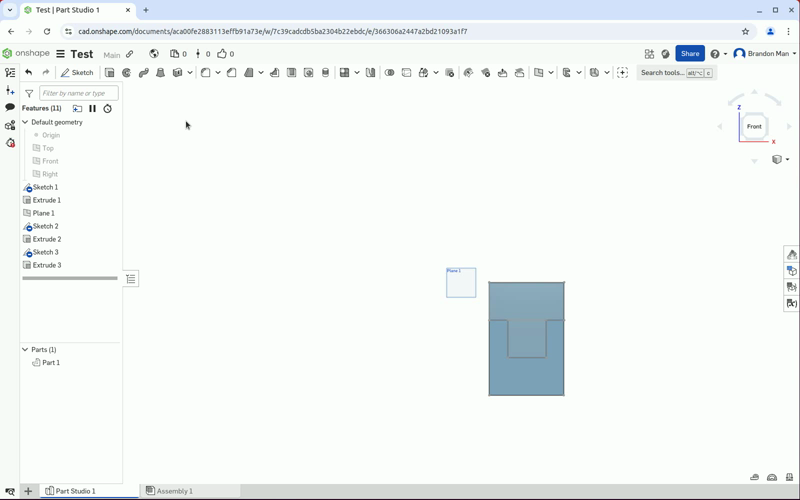
key(left, 2)
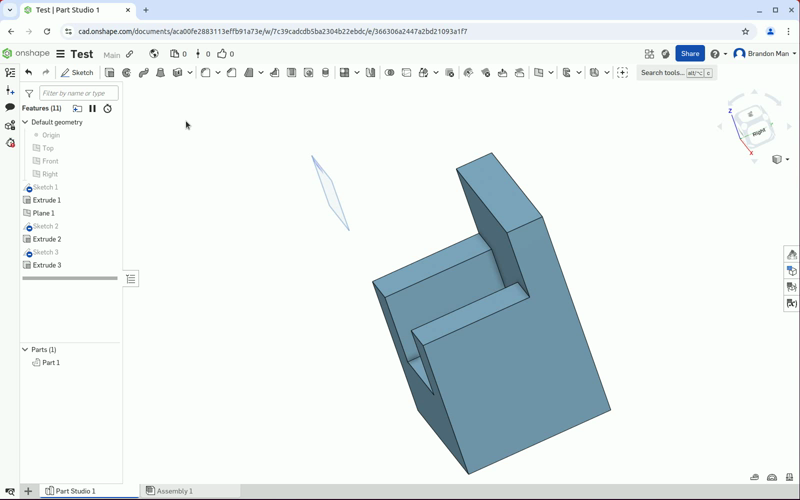
key(down, 2)
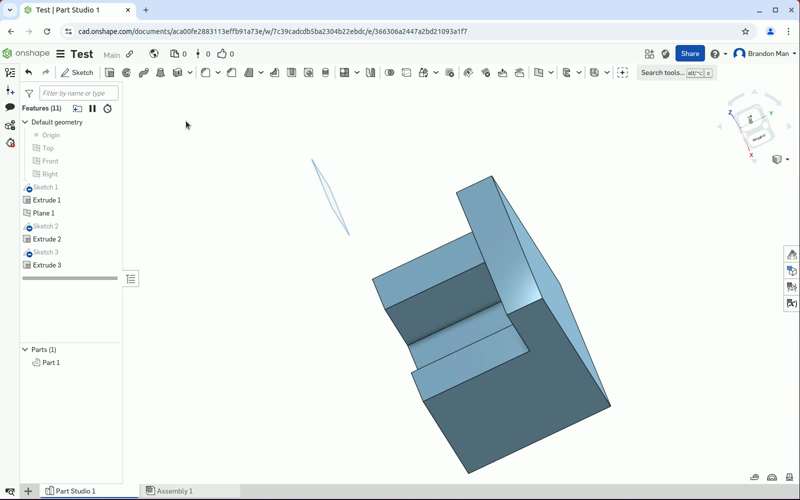
key(up, 2)
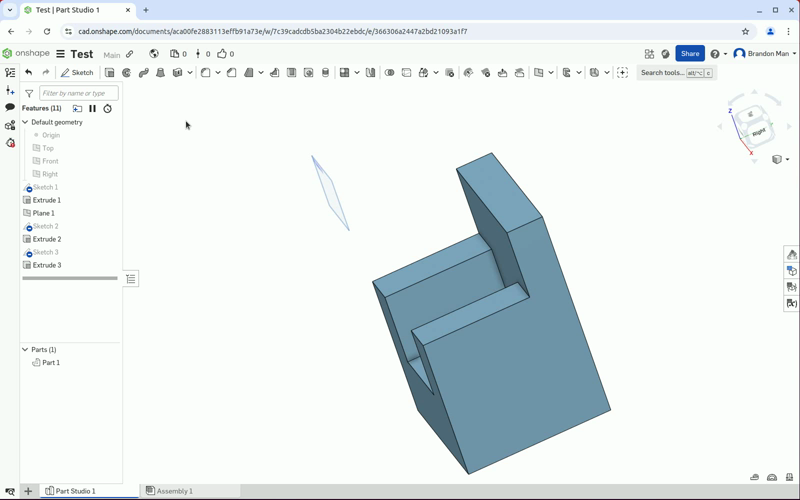
key(right, 2)
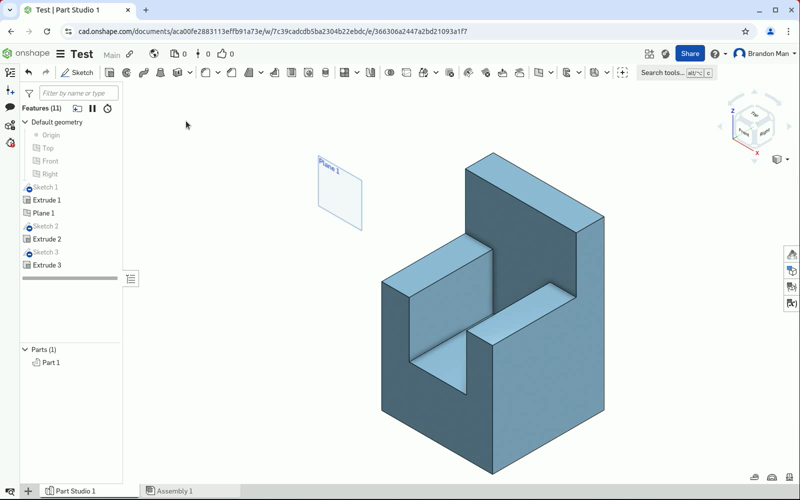
mouse_move(73, 189)
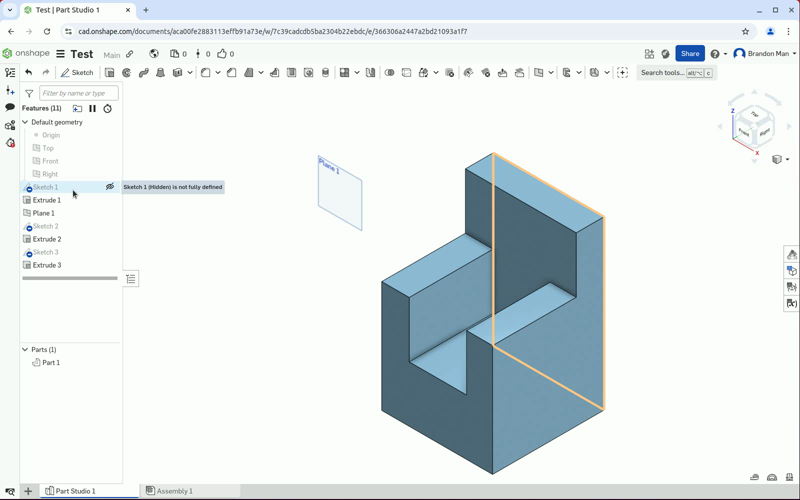
click(73, 189)